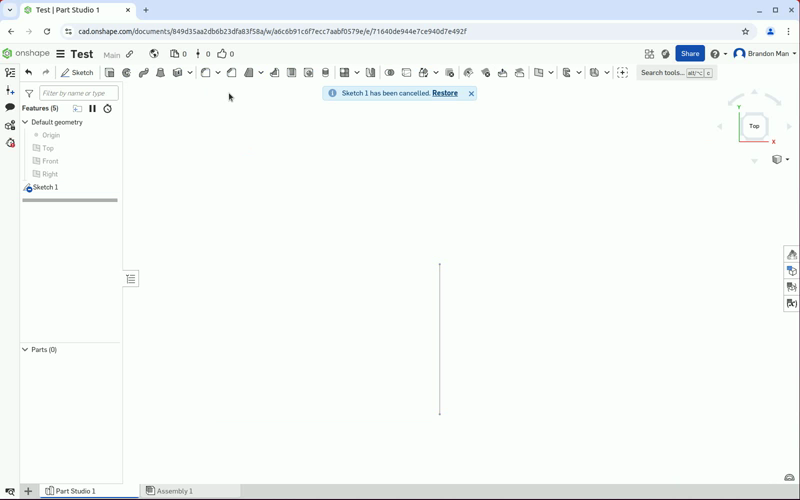
key(shift+h)
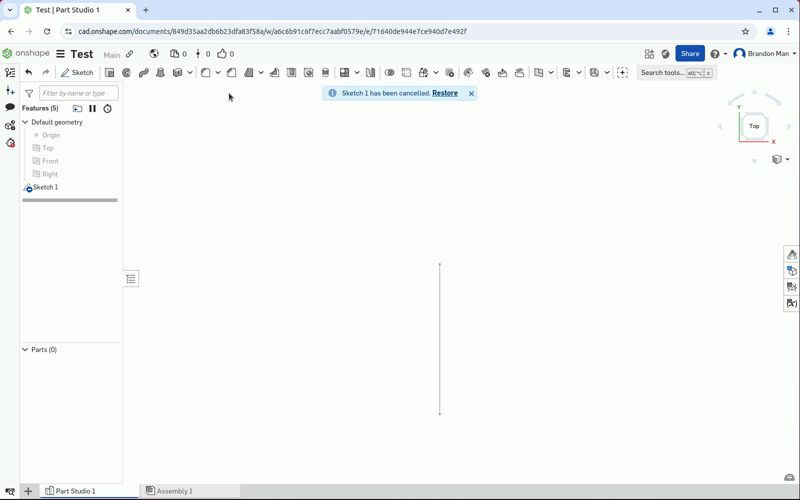
key(shift+s)
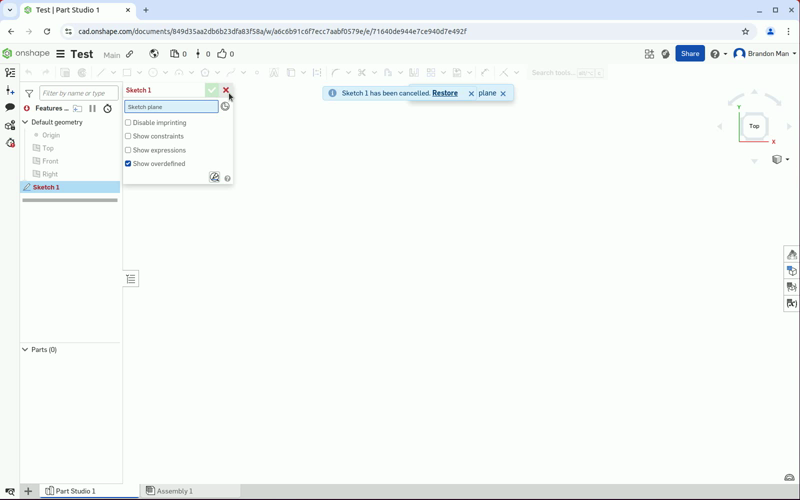
mouse_move(73, 150)
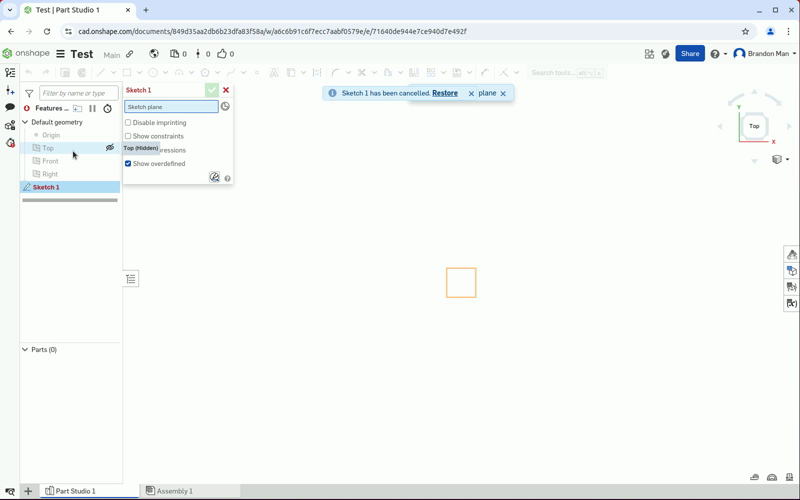
click(73, 150)
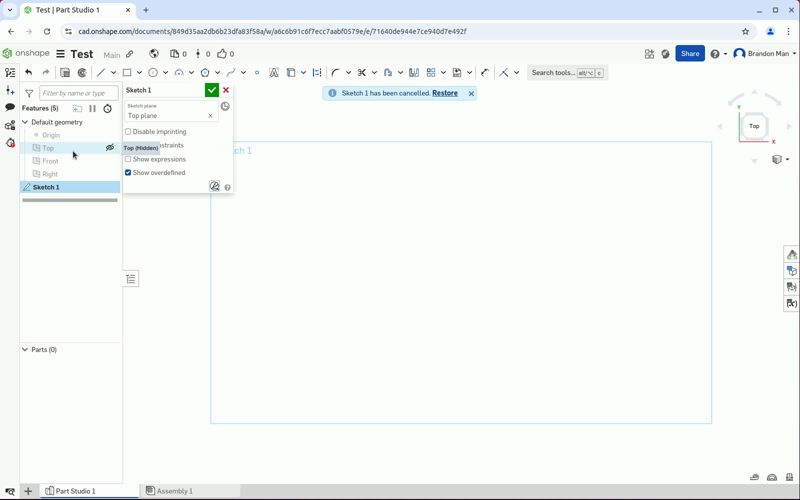
mouse_move(73, 352)
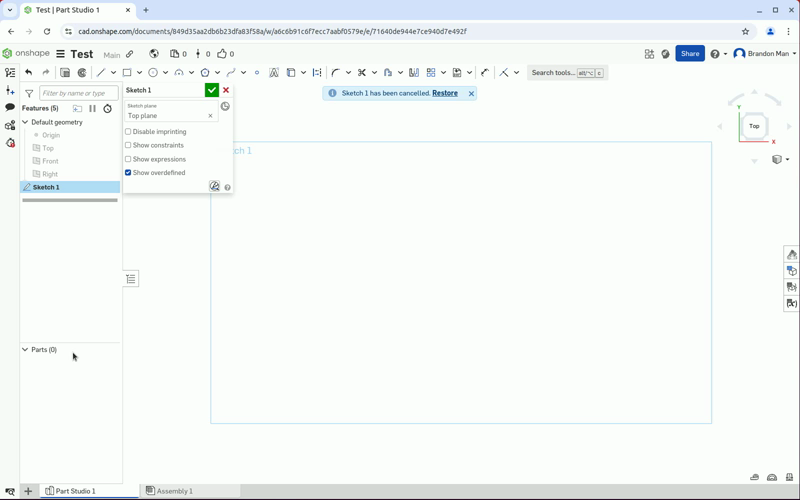
key(y)
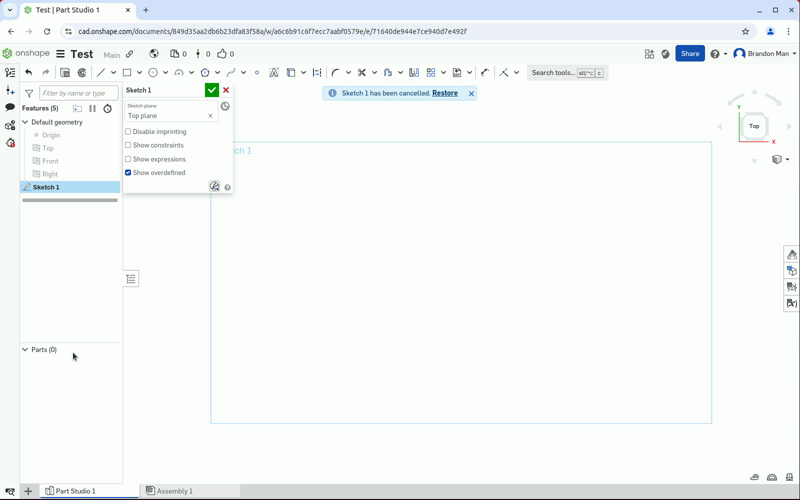
key(a)
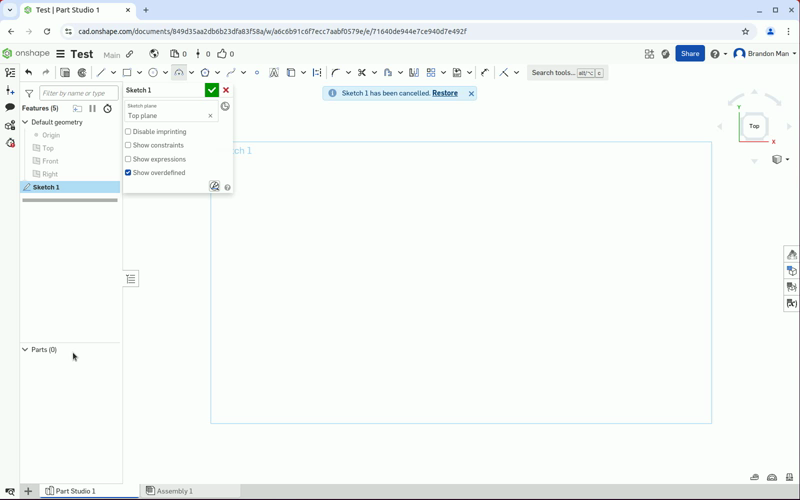
key_down(shift)
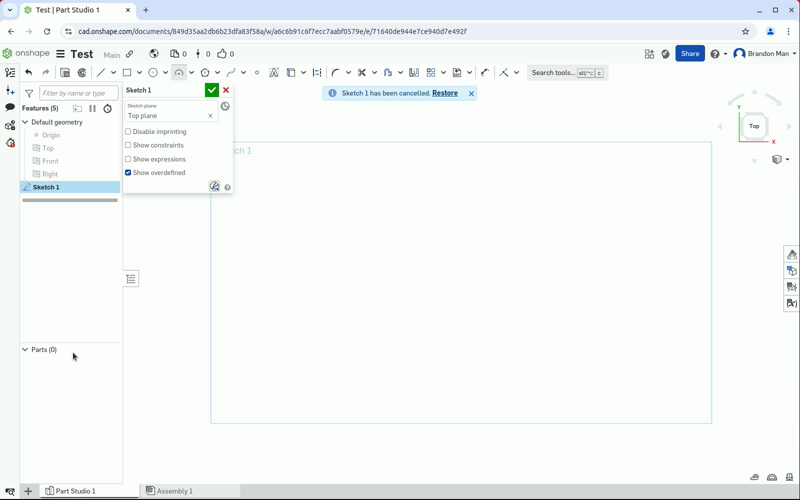
mouse_move(393, 362)
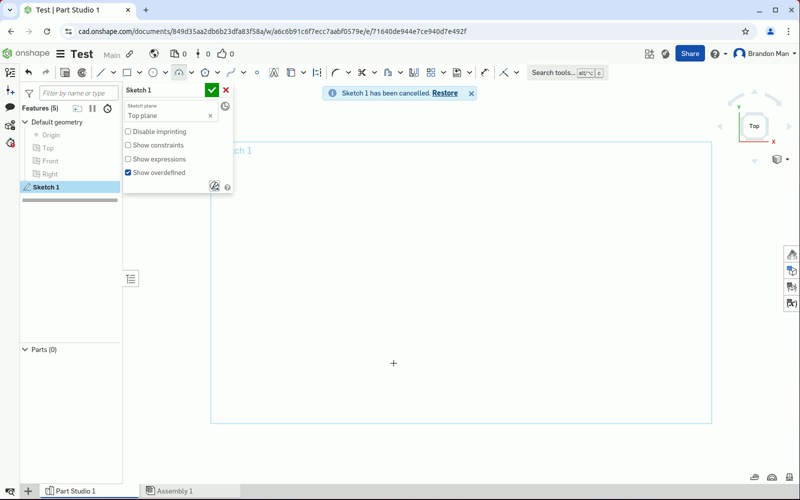
click(393, 362)
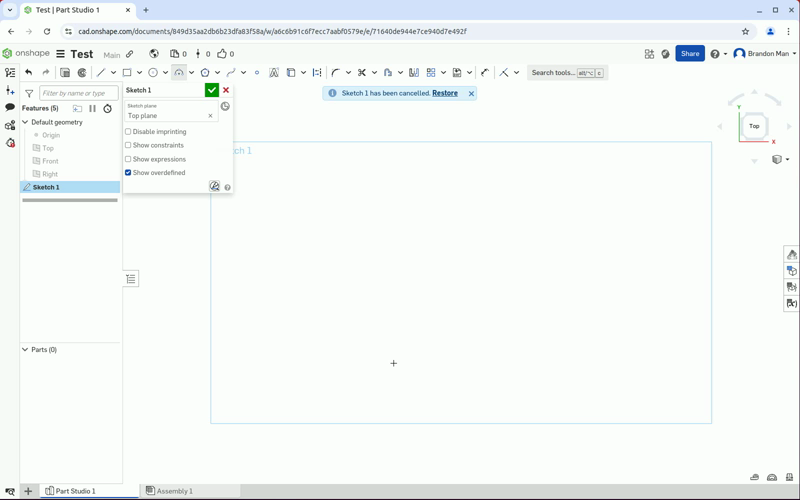
key_up(shift)
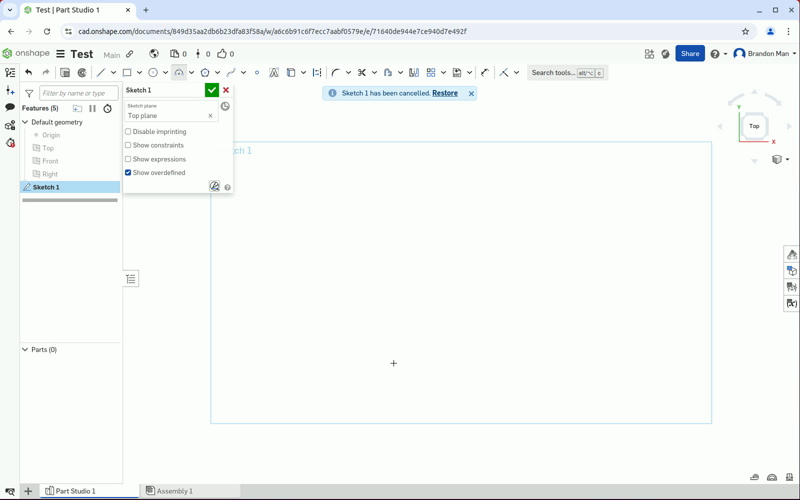
key_down(shift)
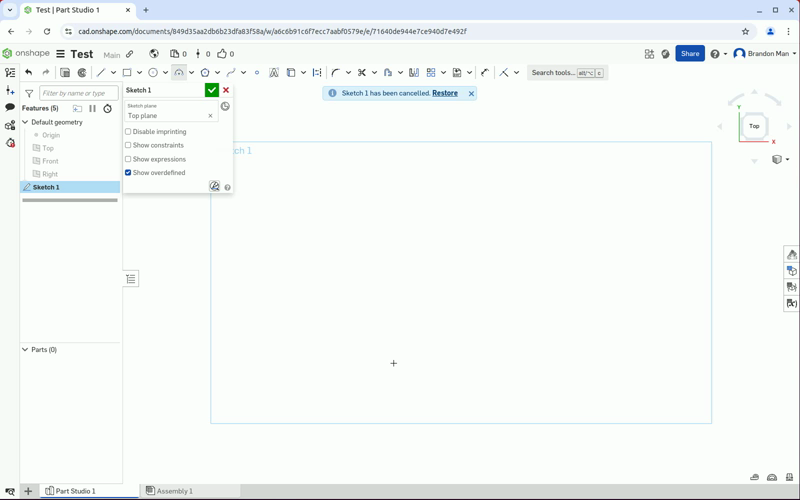
mouse_move(427, 395)
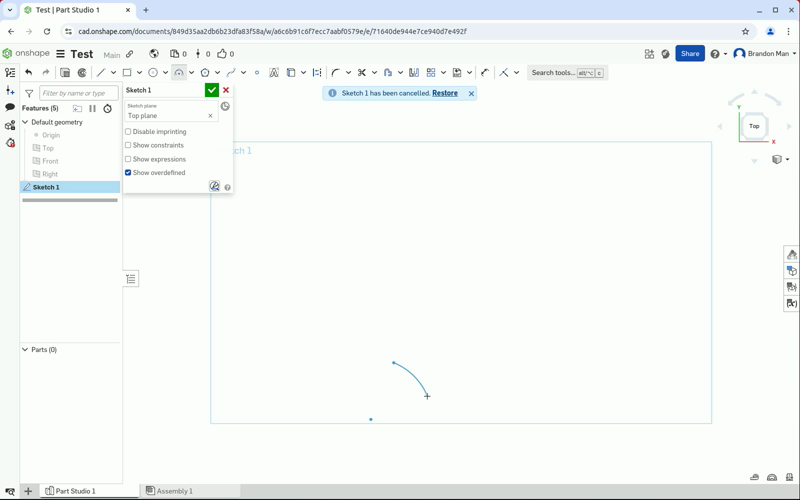
click(427, 395)
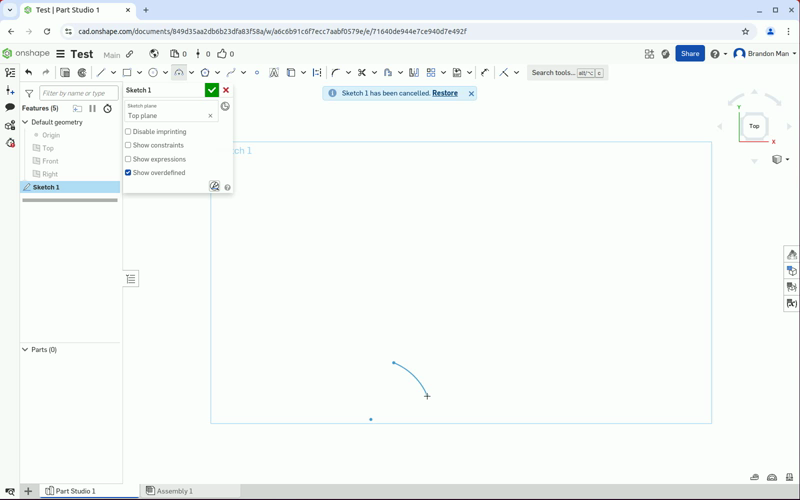
mouse_move(403, 386)
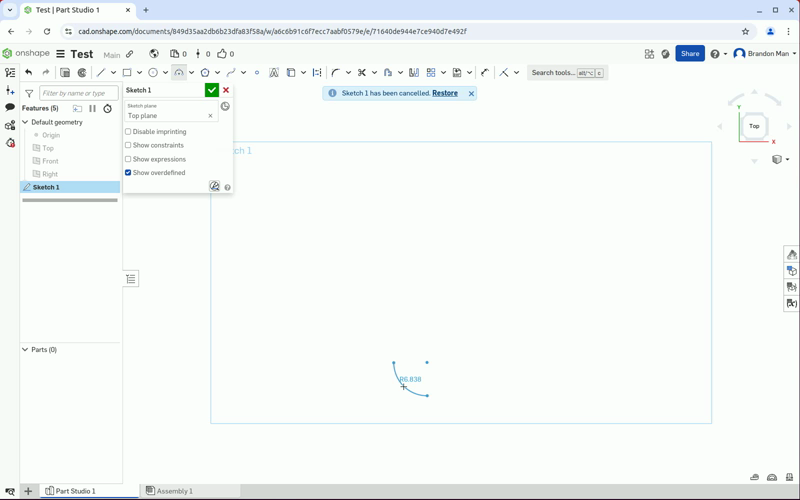
click(403, 386)
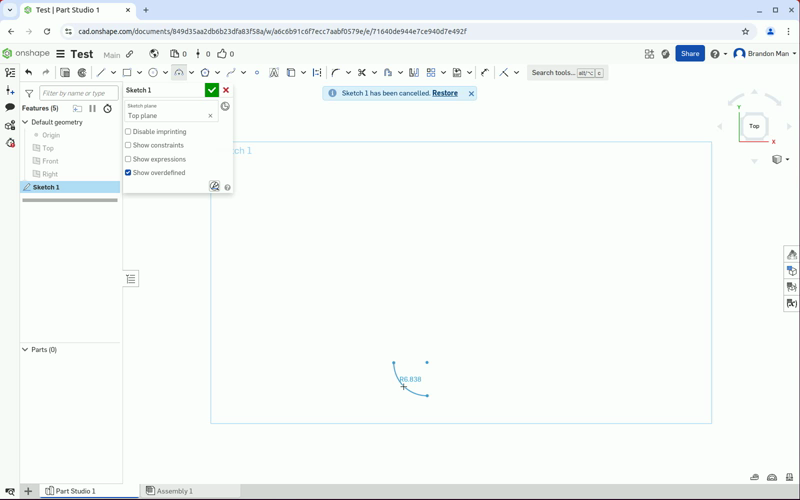
key_up(shift)
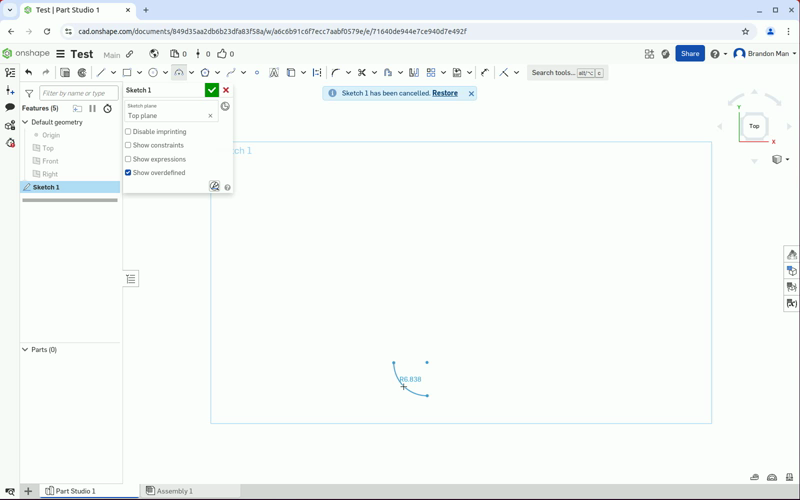
key(esc)
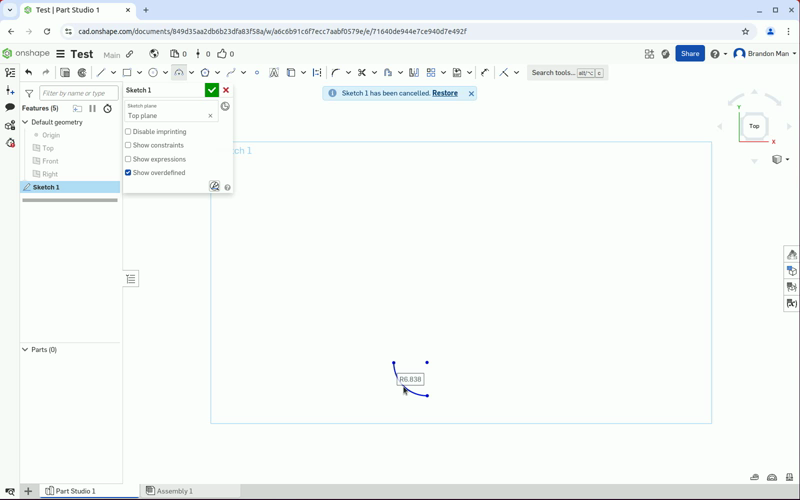
key(l)
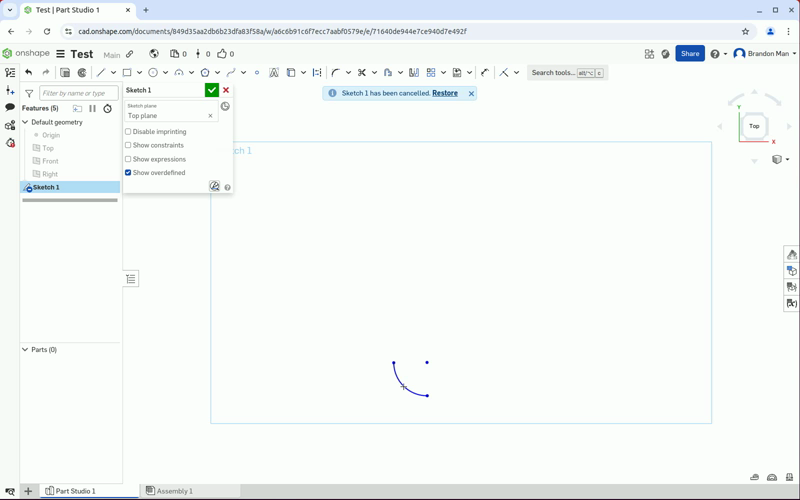
mouse_move(427, 395)
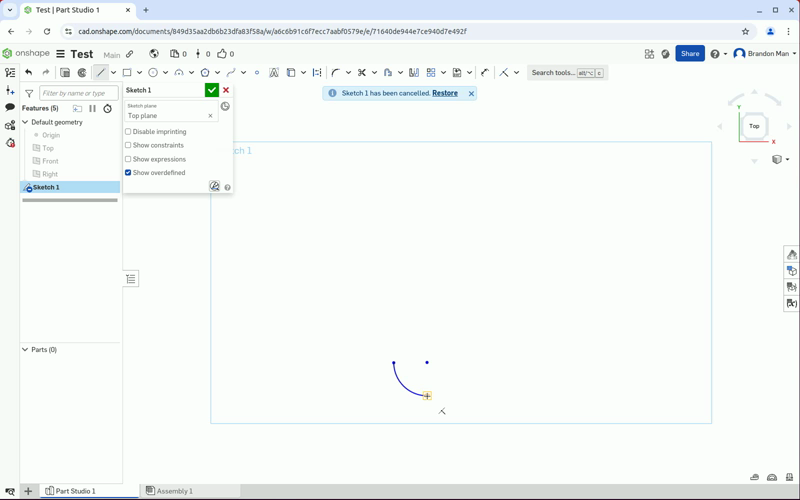
click(427, 395)
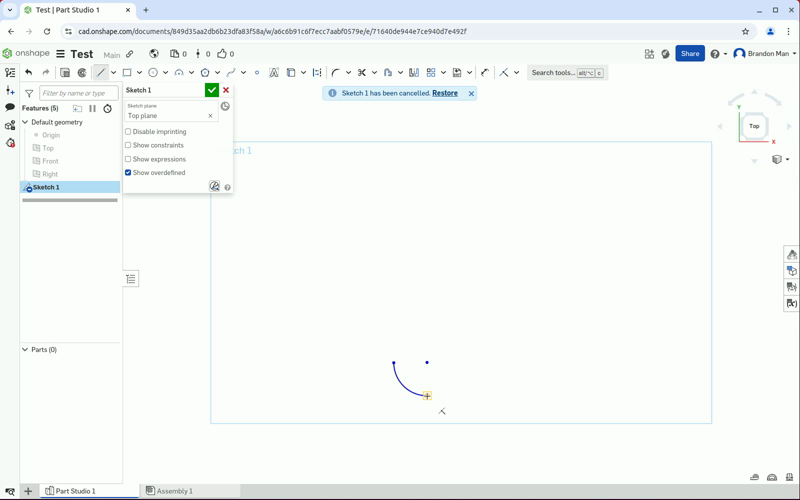
key_down(shift)
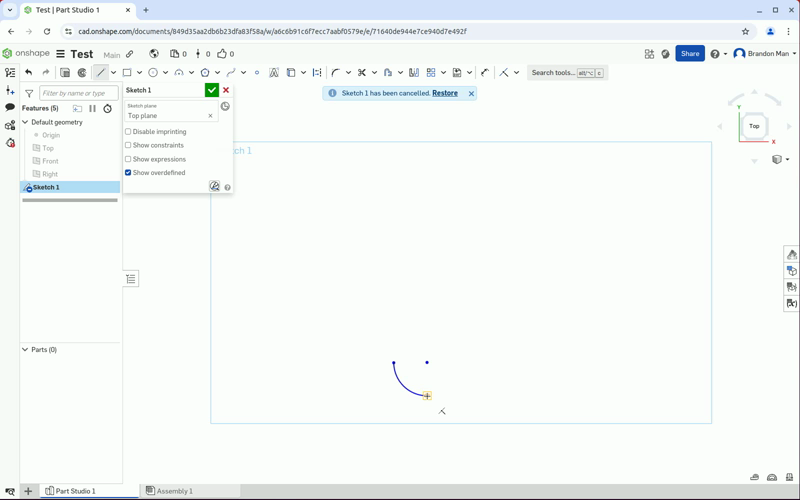
mouse_move(493, 395)
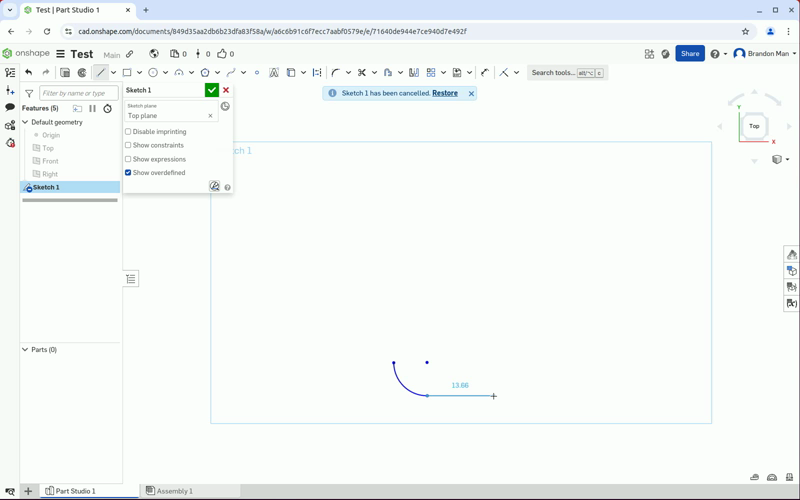
click(493, 395)
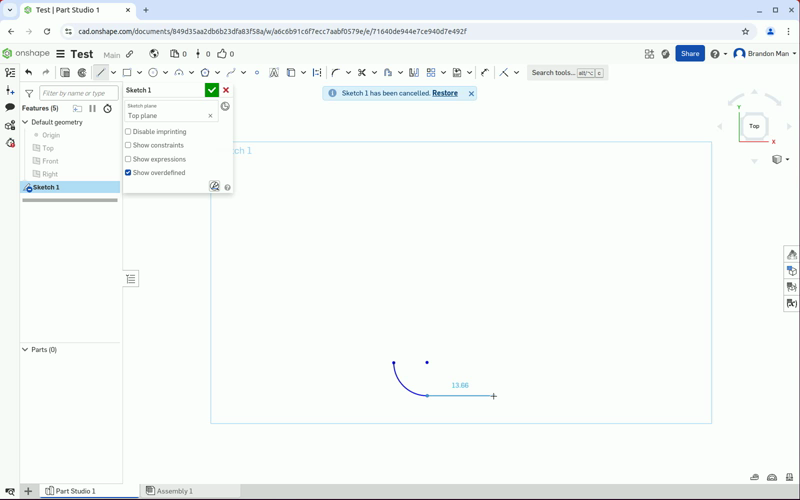
key_up(shift)
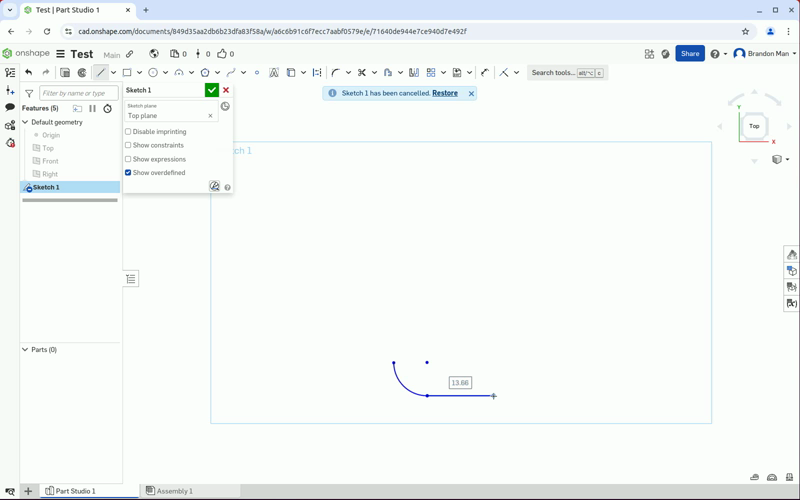
key(esc)
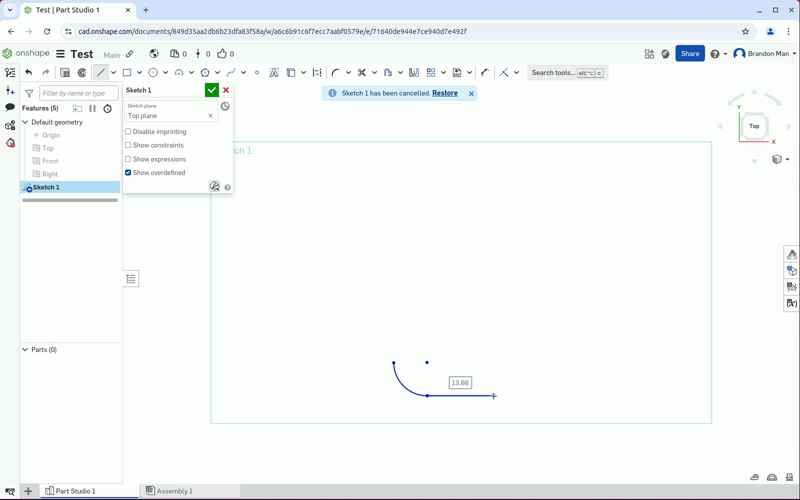
key(a)
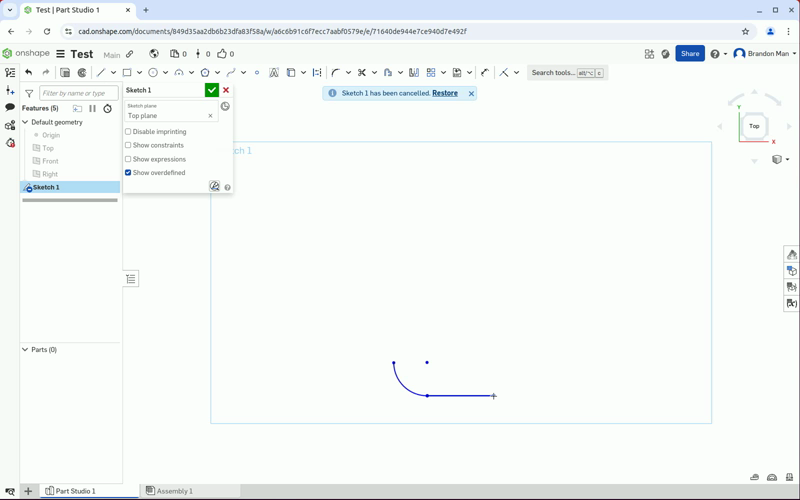
mouse_move(493, 395)
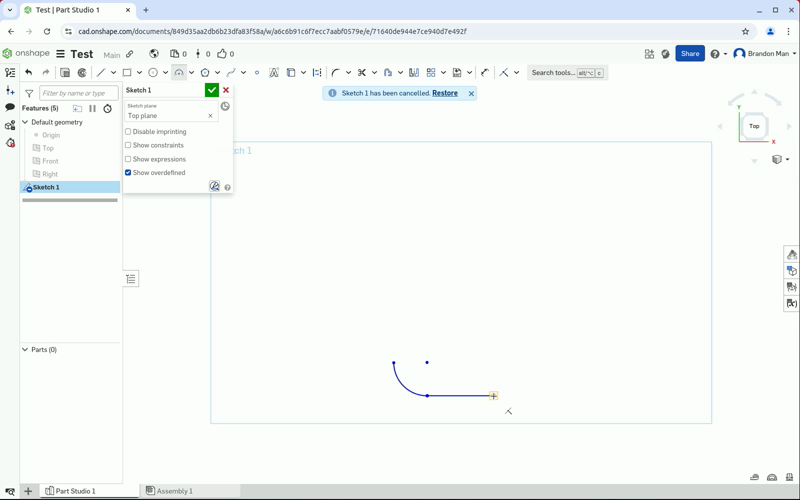
click(493, 395)
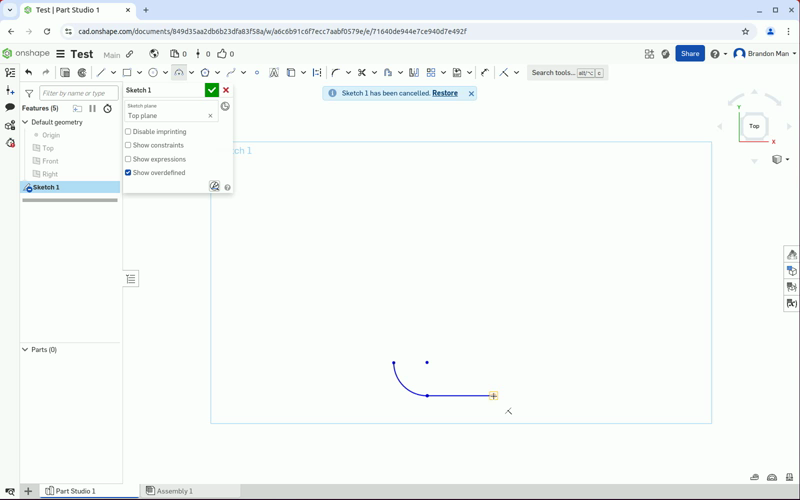
key_down(shift)
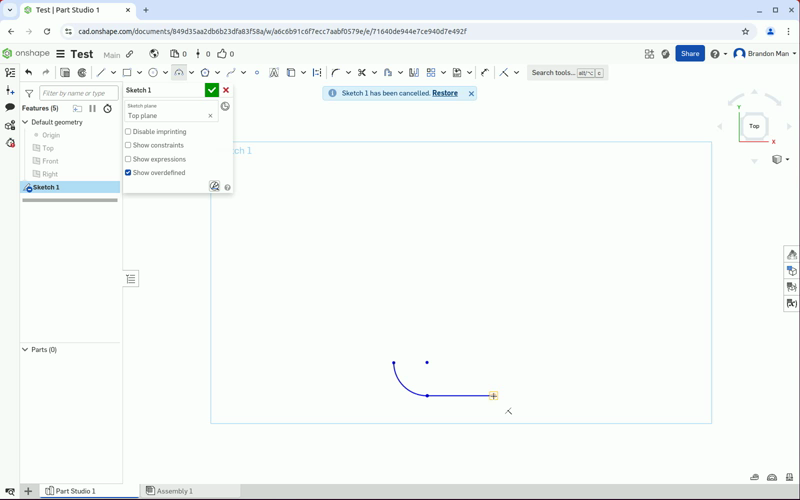
mouse_move(526, 362)
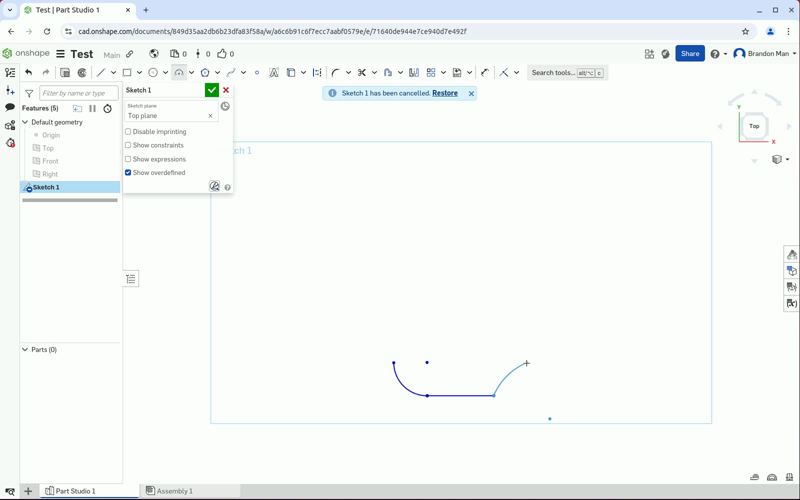
click(526, 362)
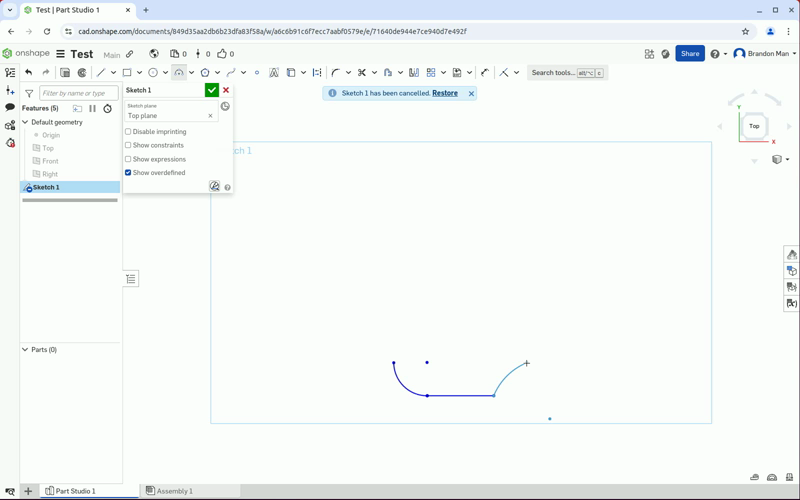
mouse_move(516, 386)
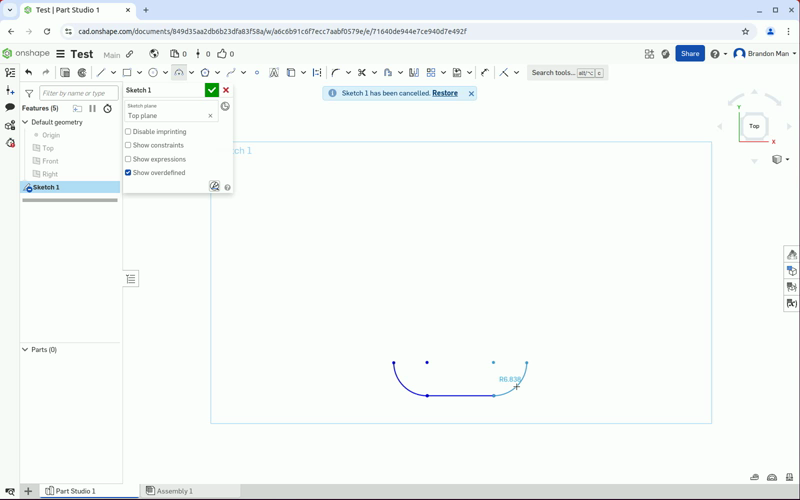
click(516, 386)
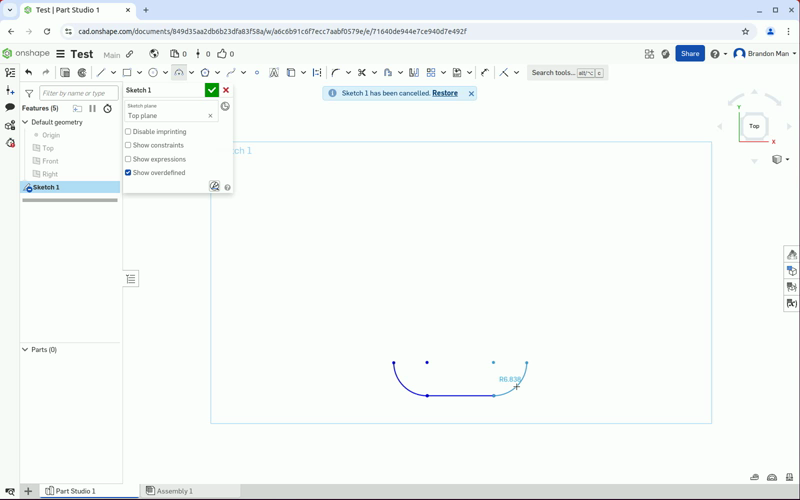
key_up(shift)
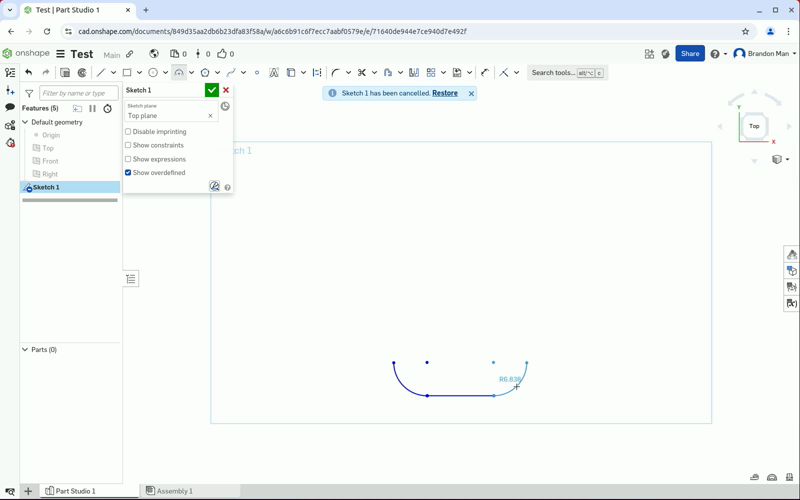
key(esc)
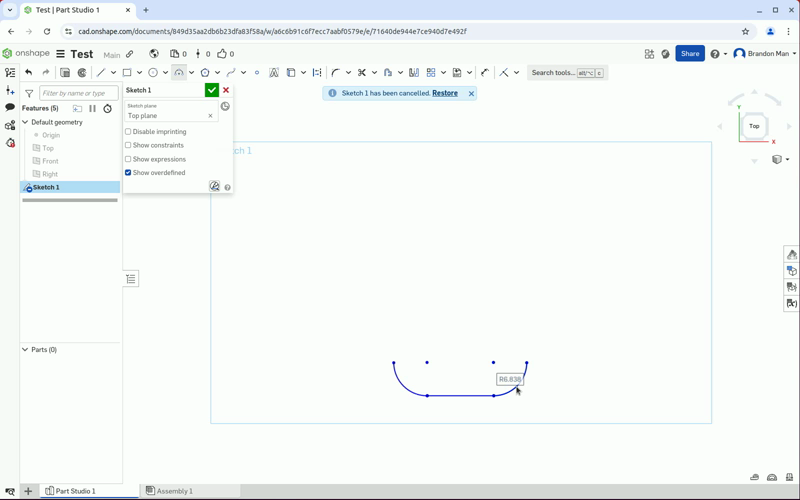
key(l)
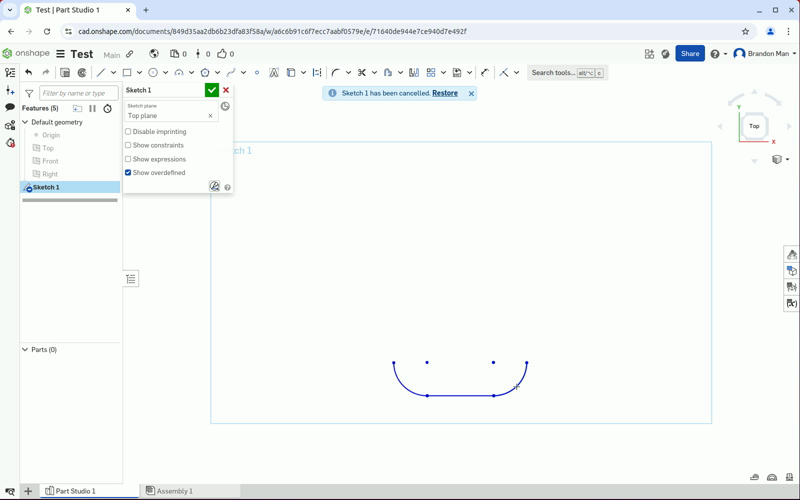
mouse_move(526, 362)
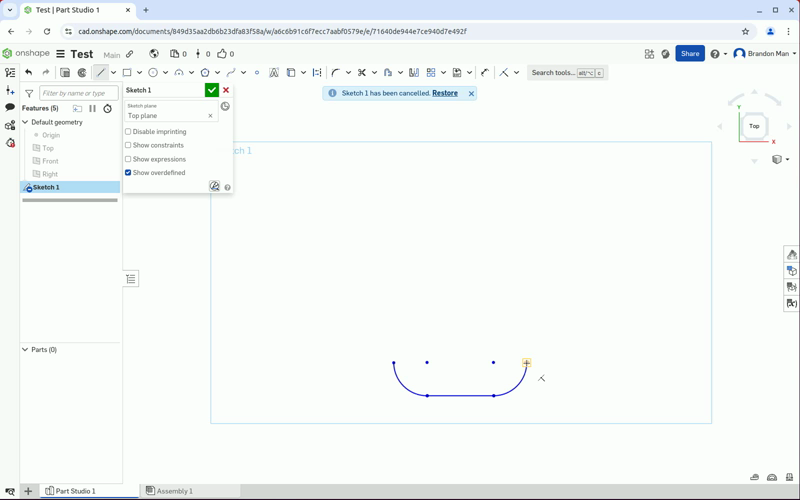
click(526, 362)
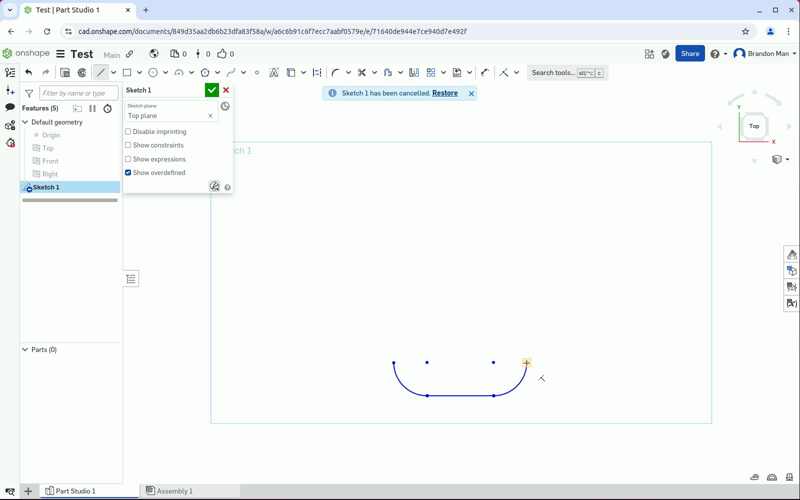
key_down(shift)
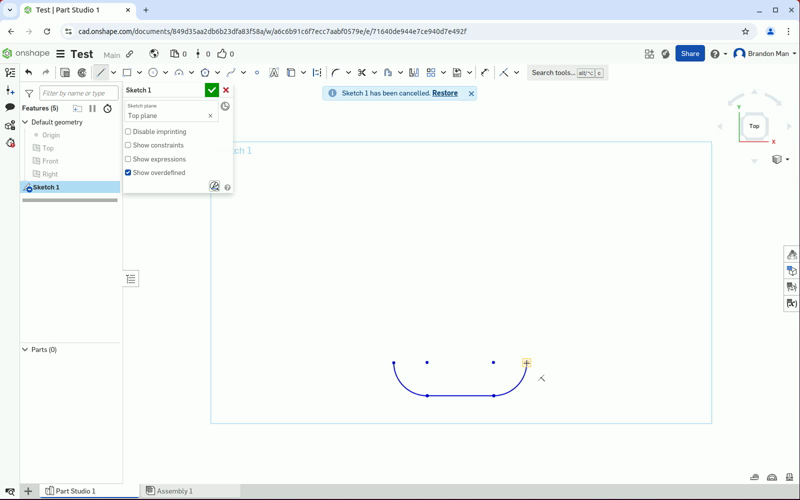
mouse_move(526, 196)
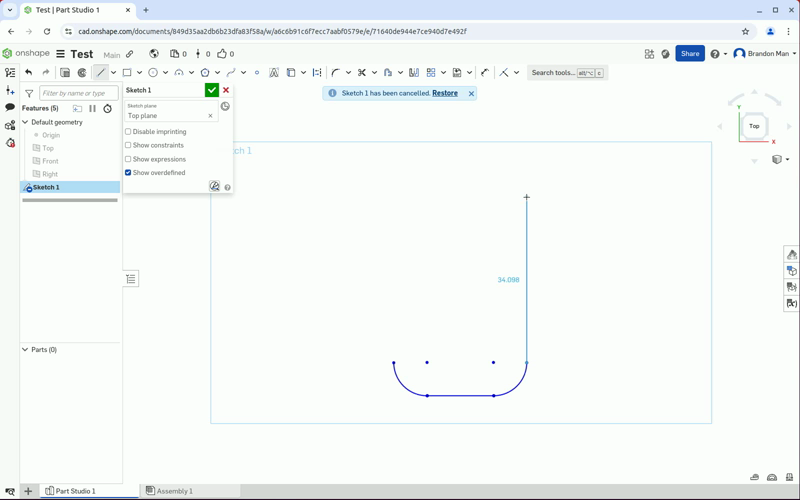
click(526, 196)
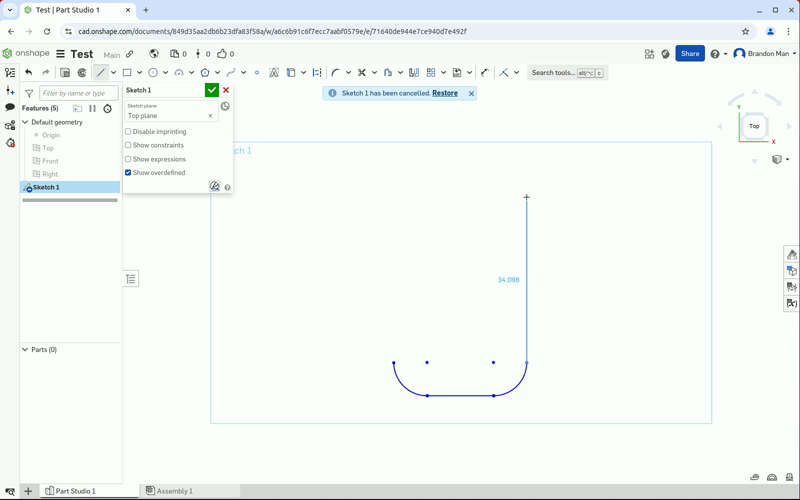
key_up(shift)
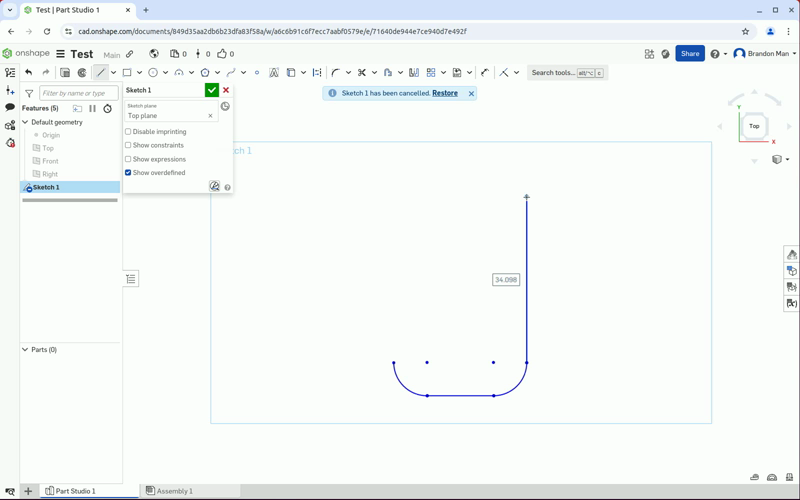
key_down(shift)
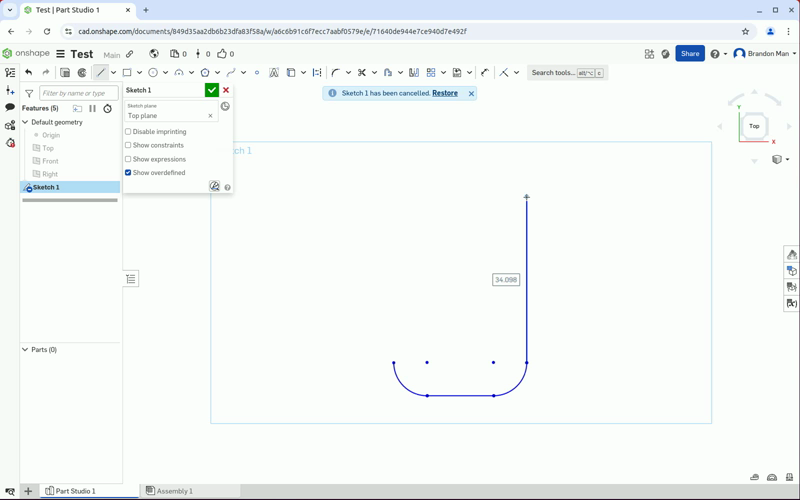
mouse_move(393, 196)
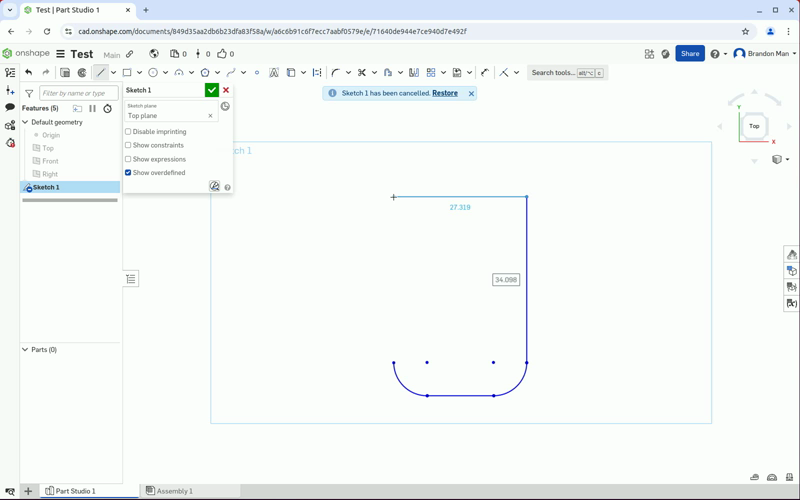
click(393, 196)
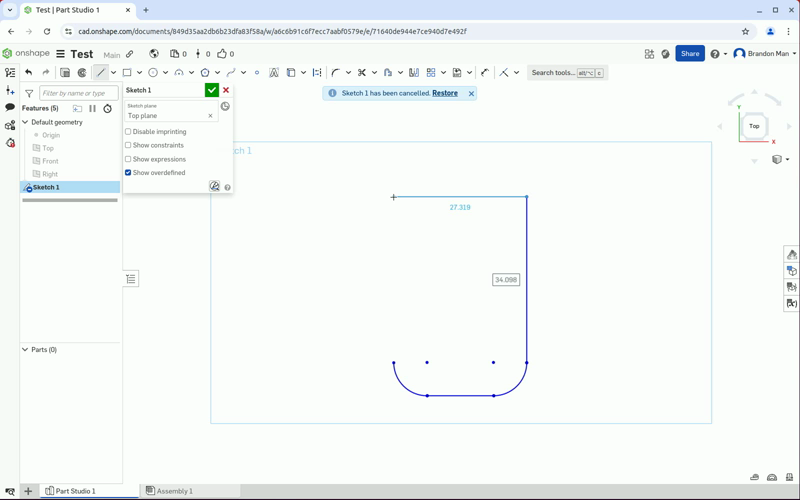
key_up(shift)
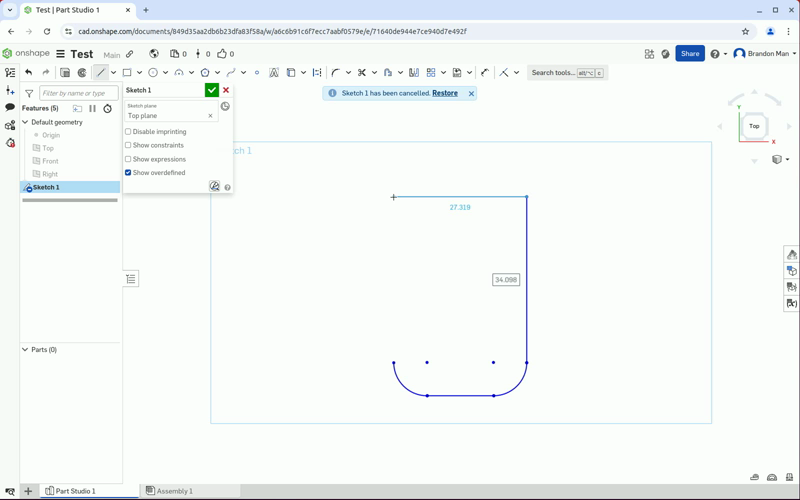
key_down(shift)
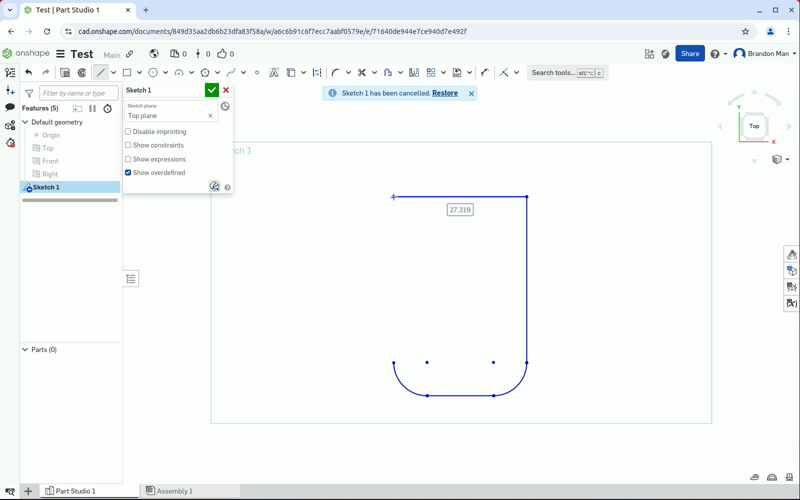
mouse_move(393, 362)
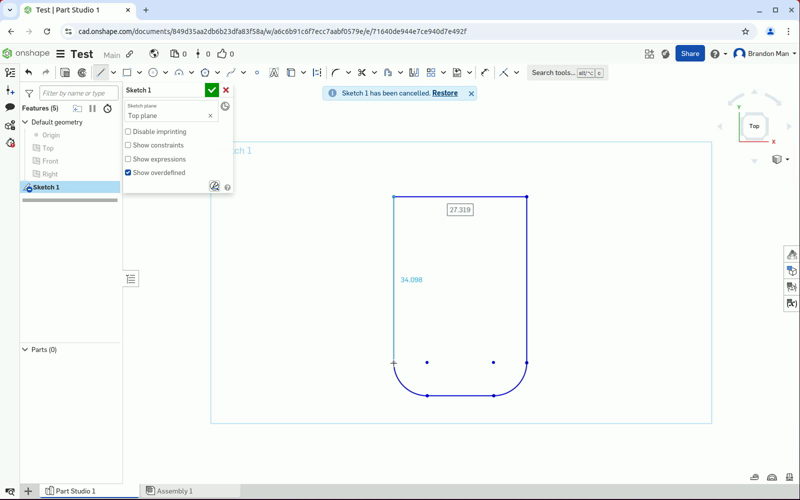
key_up(shift)
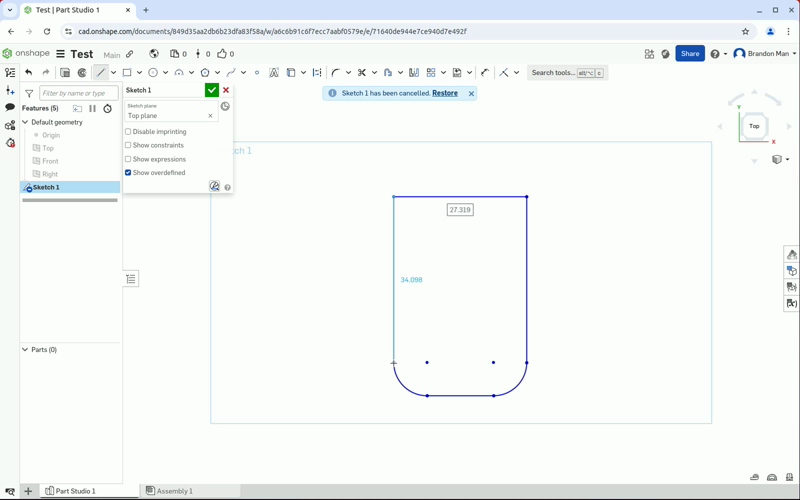
click(393, 362)
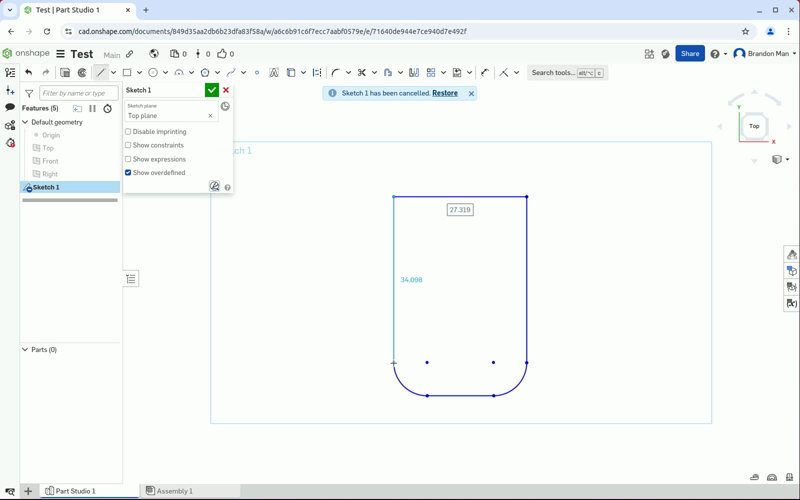
key(esc)
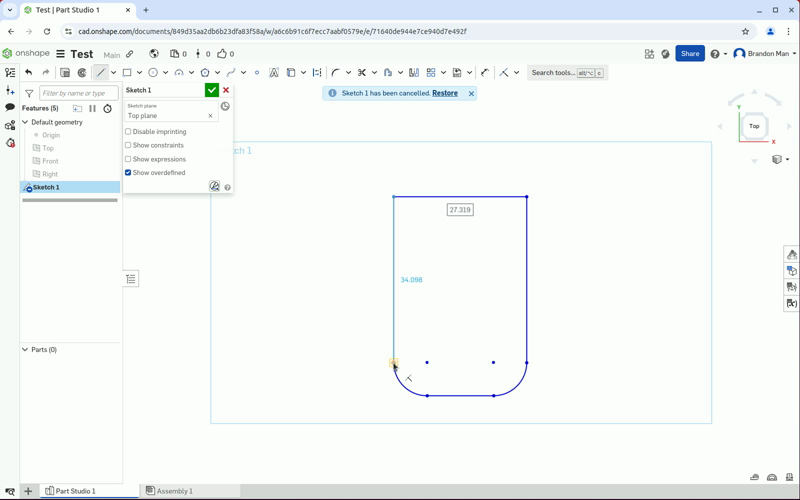
key(c)
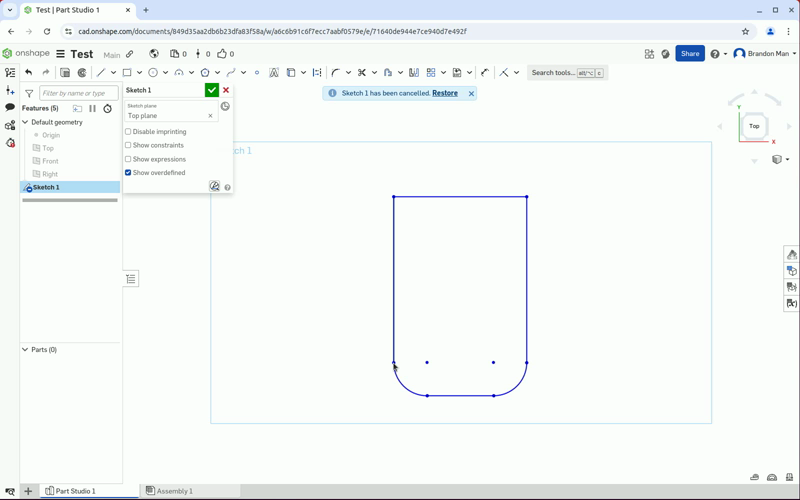
key_down(shift)
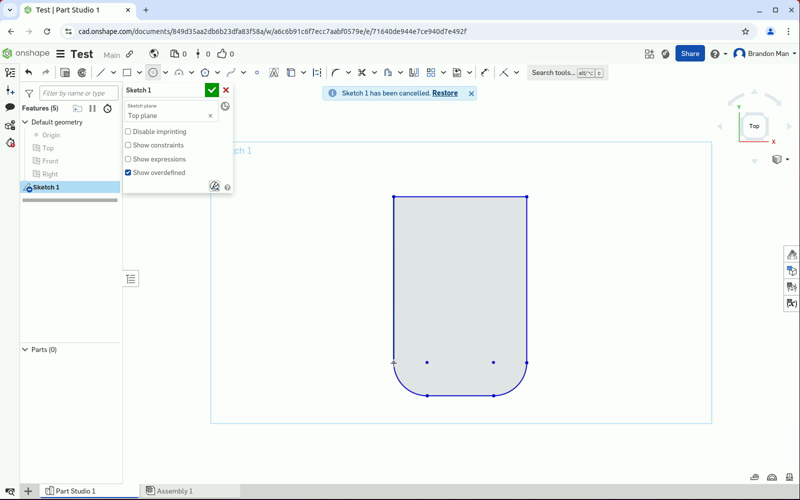
mouse_move(427, 362)
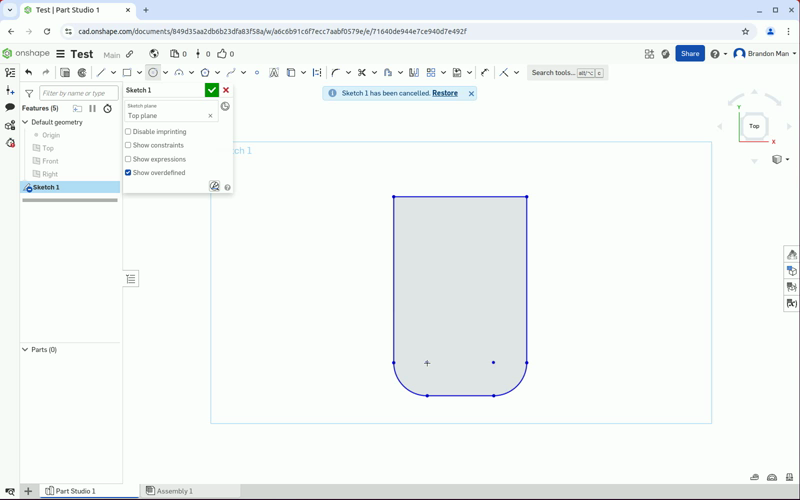
click(427, 362)
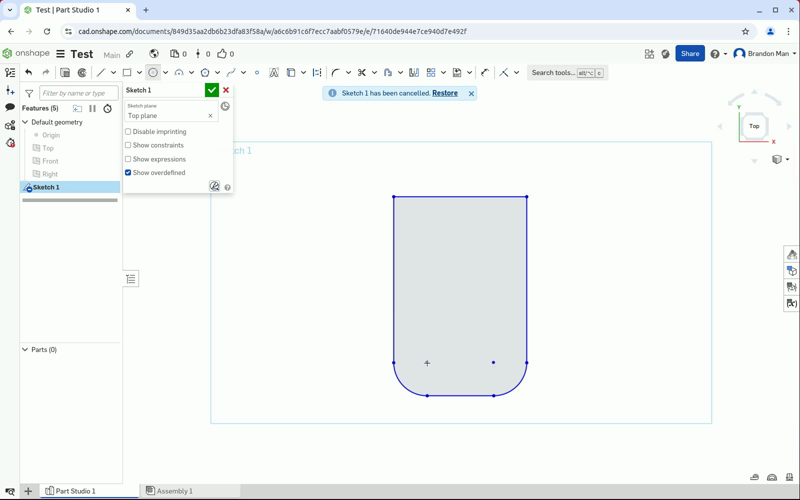
key_up(shift)
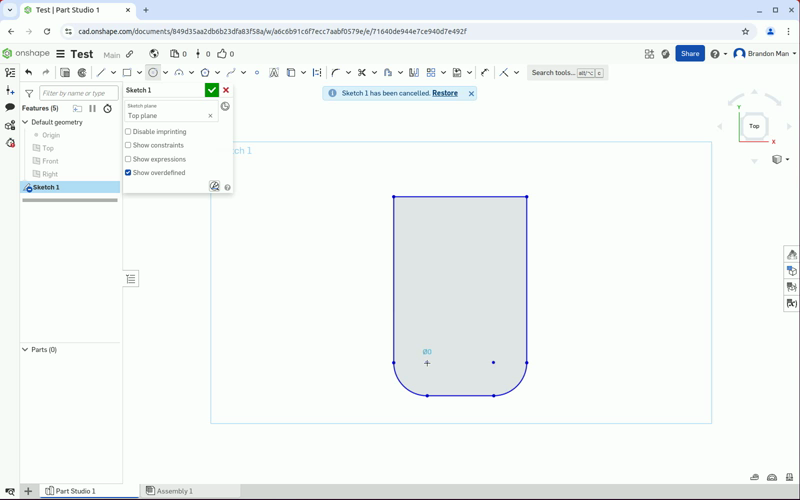
mouse_move(441, 362)
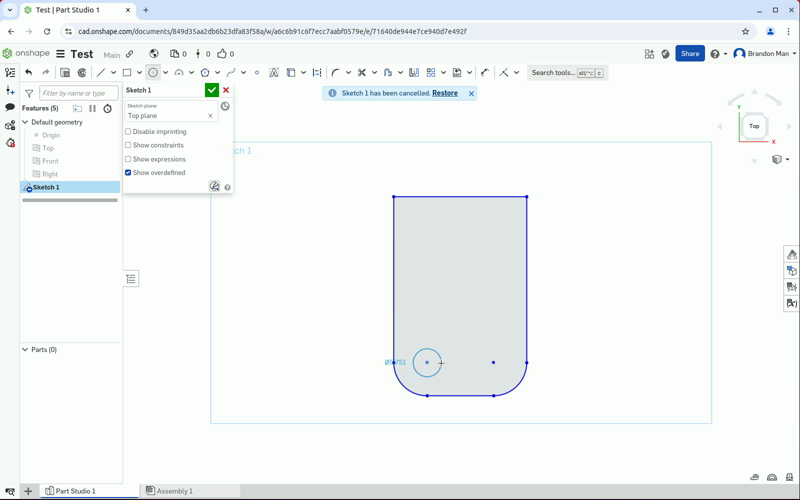
click(441, 362)
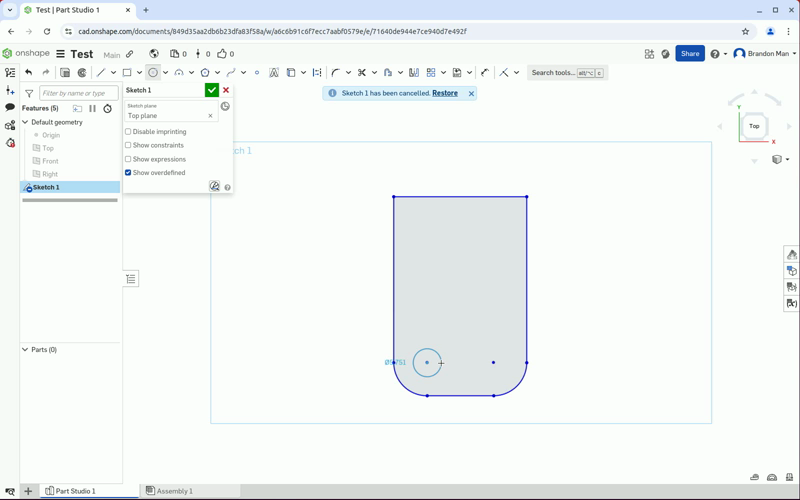
key(esc)
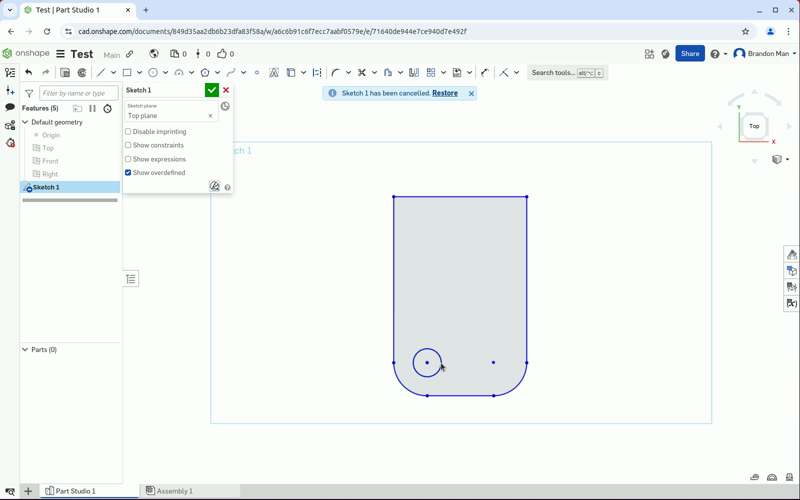
key(c)
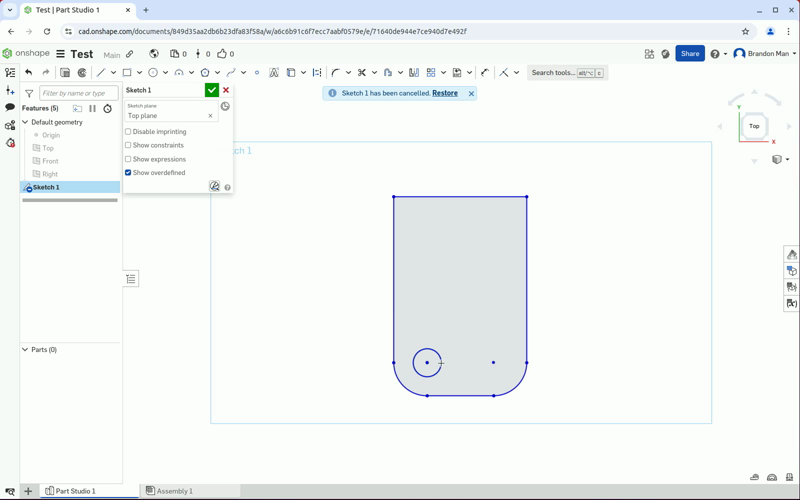
key_down(shift)
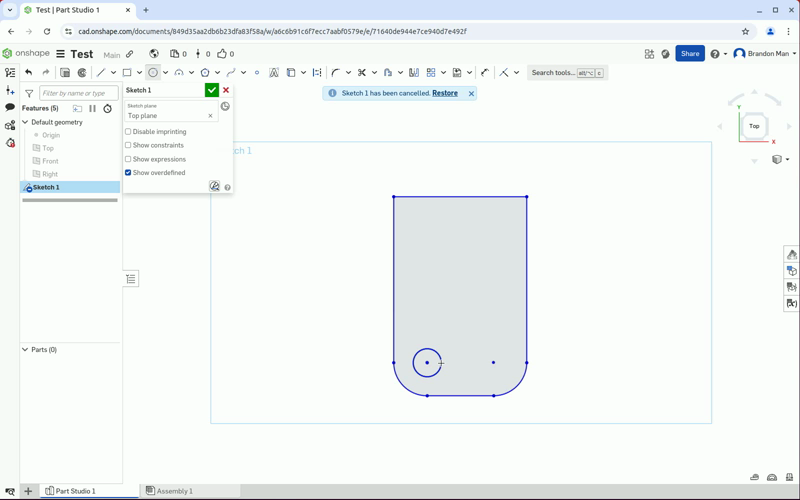
mouse_move(493, 362)
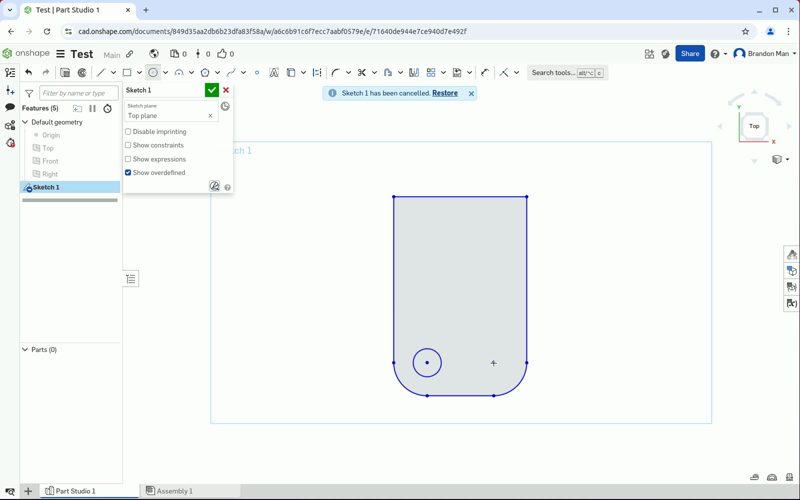
click(493, 362)
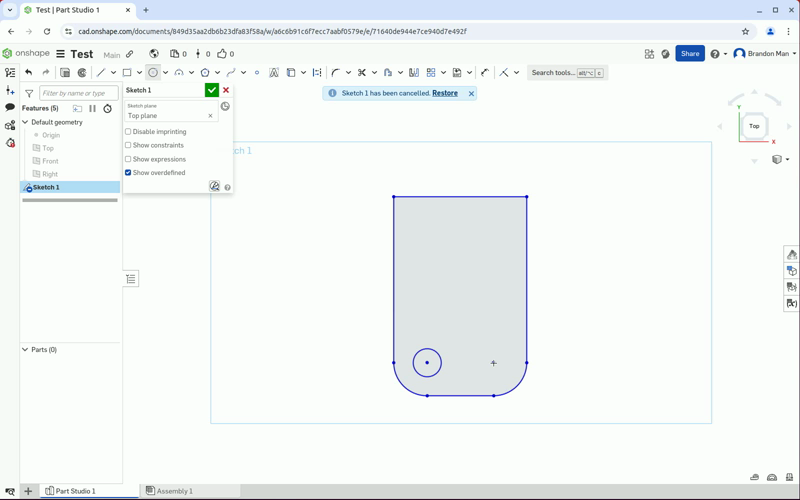
key_up(shift)
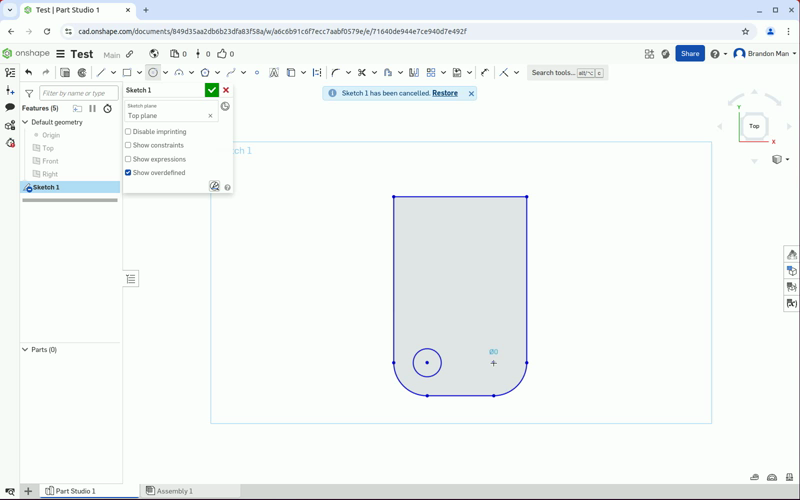
mouse_move(507, 362)
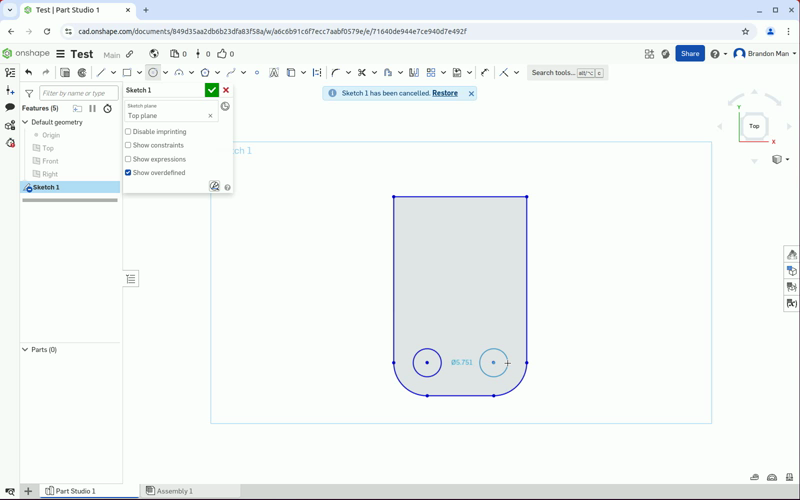
click(507, 362)
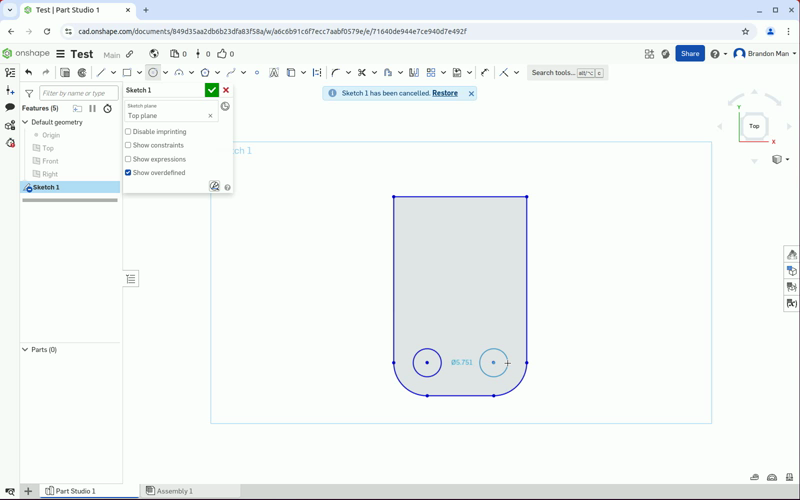
key(esc)
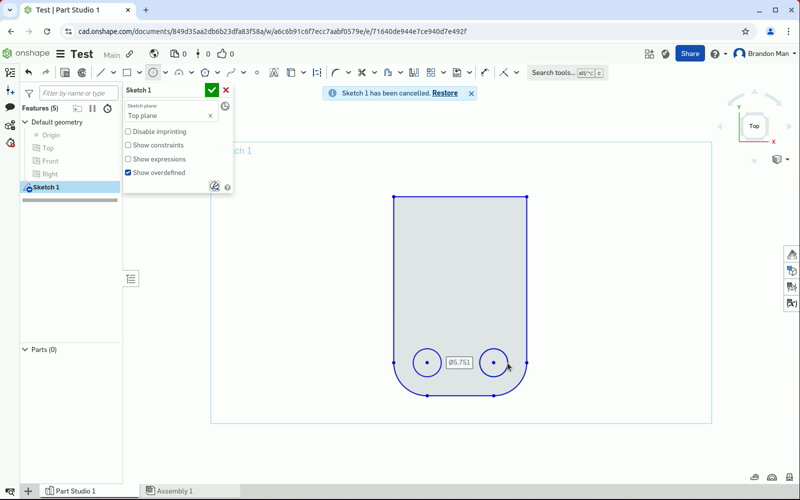
mouse_move(442, 277)
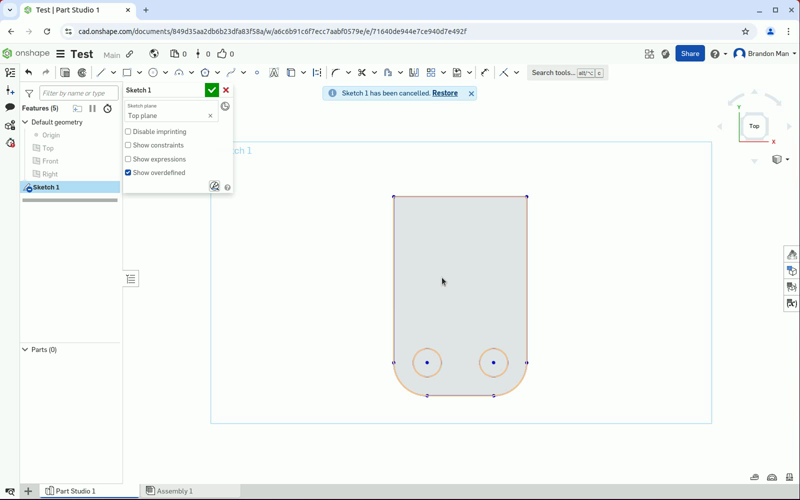
click(442, 277)
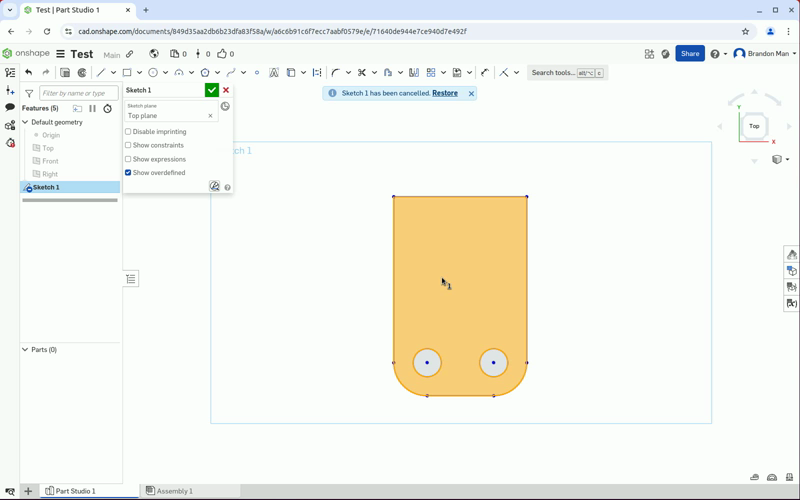
mouse_move(73, 352)
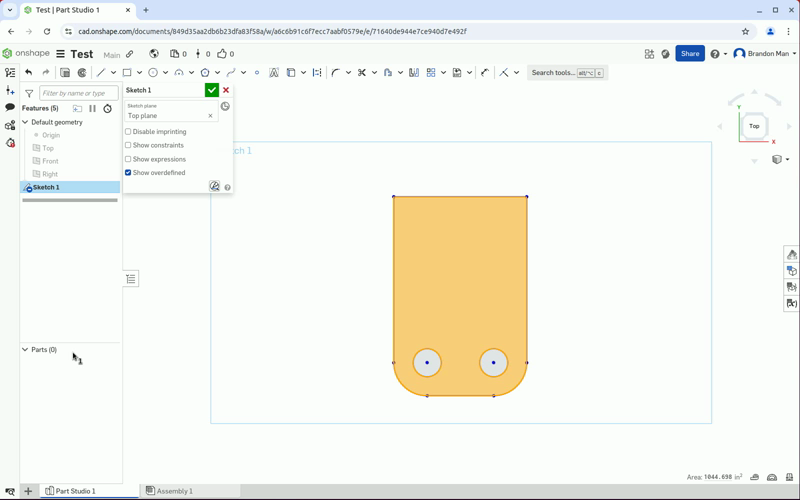
key(shift+y)
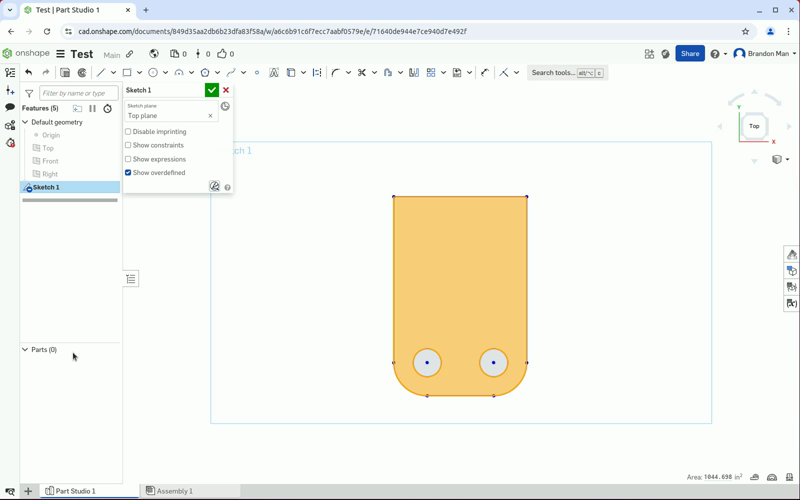
key(shift+e)
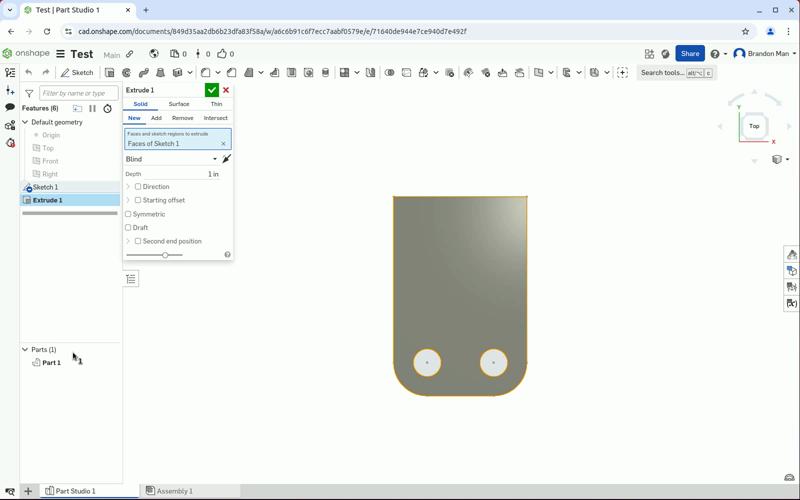
mouse_move(143, 106)
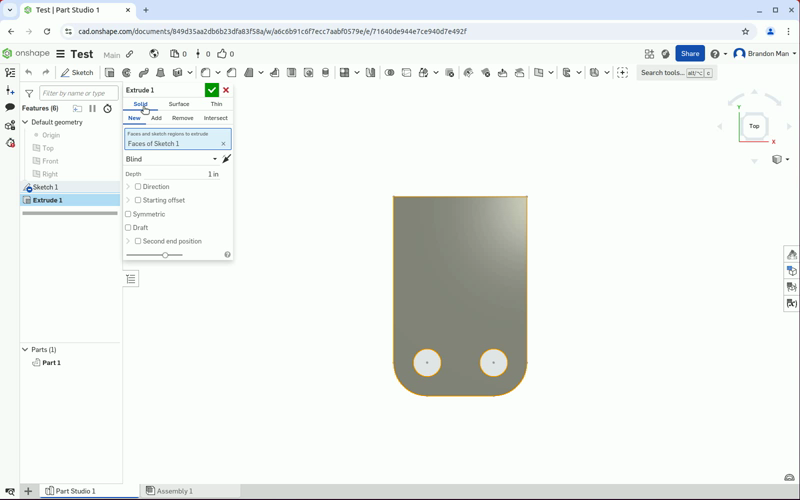
click(143, 106)
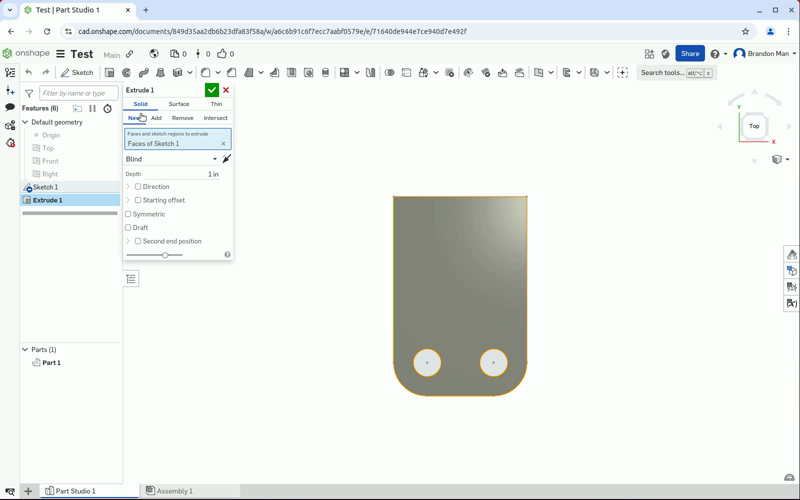
mouse_move(137, 120)
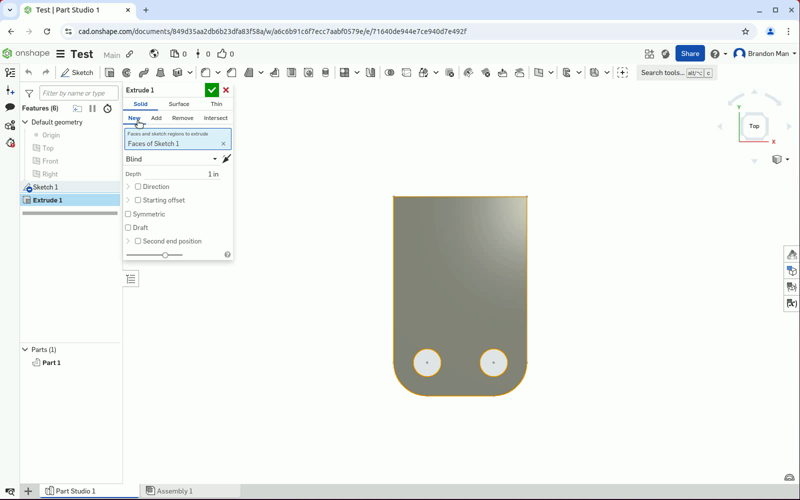
click(137, 120)
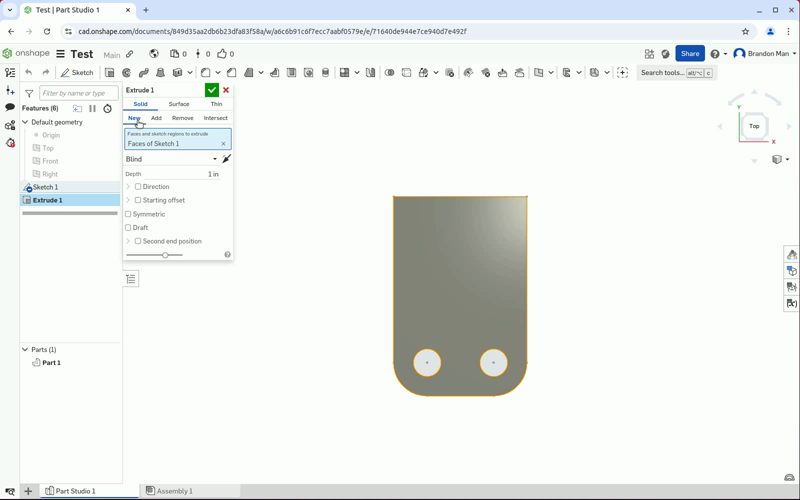
key(tab, 4)
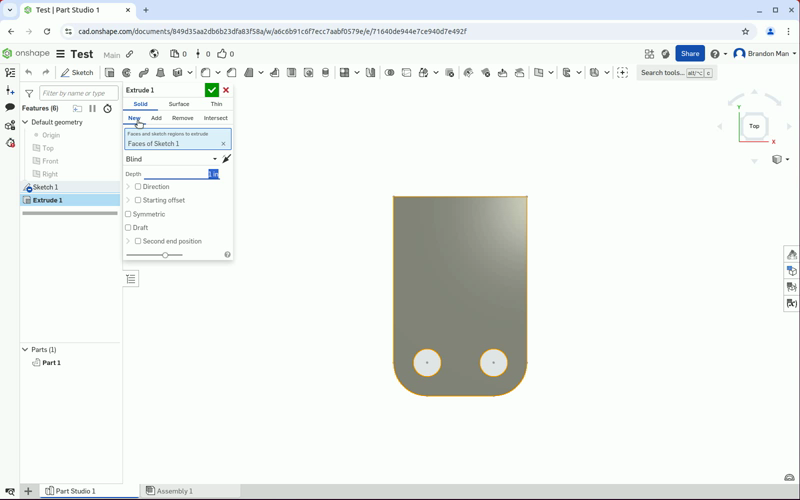
text(5.536)
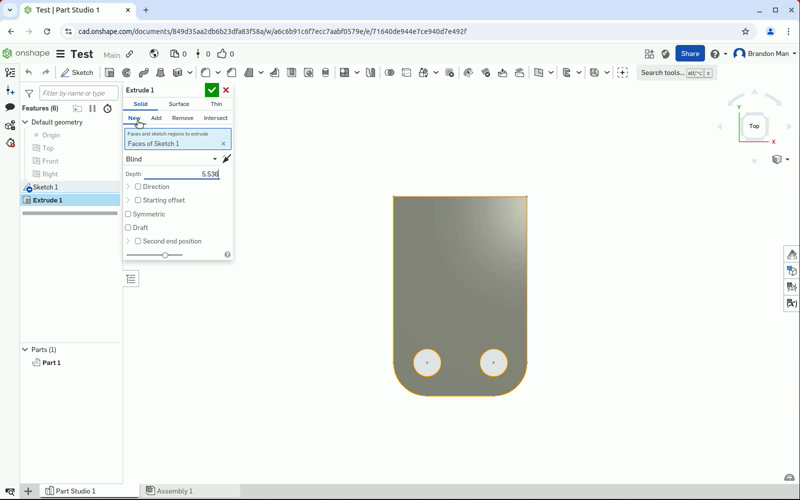
key(enter)
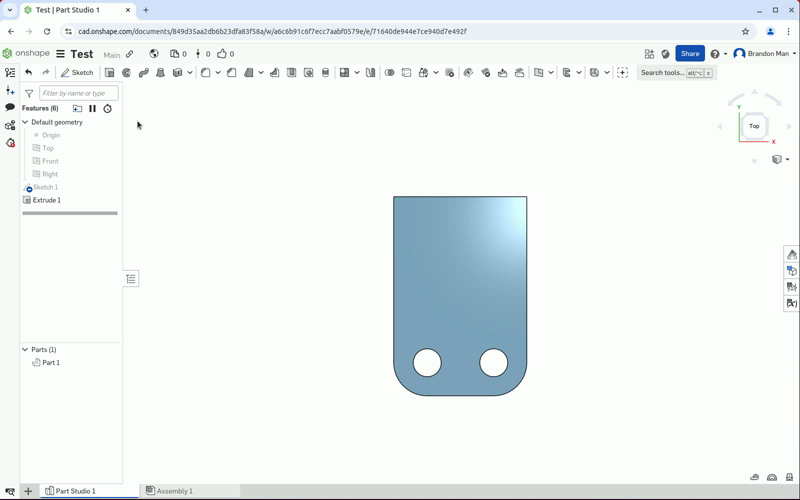
key(shift+h)
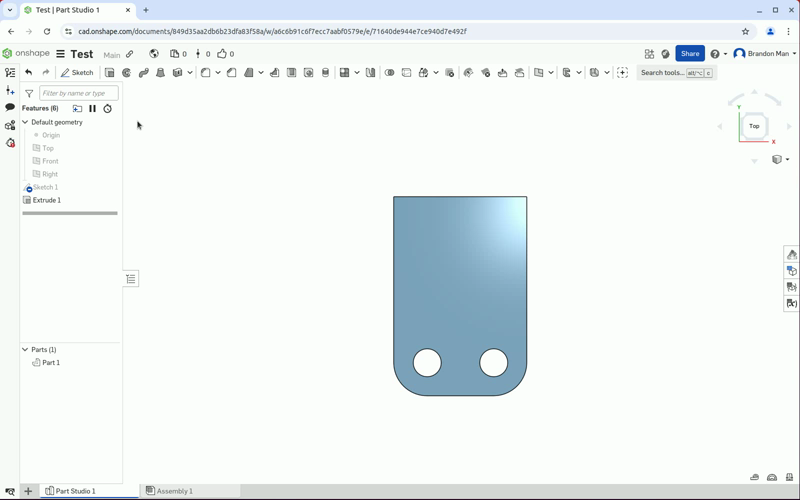
key(shift+h)
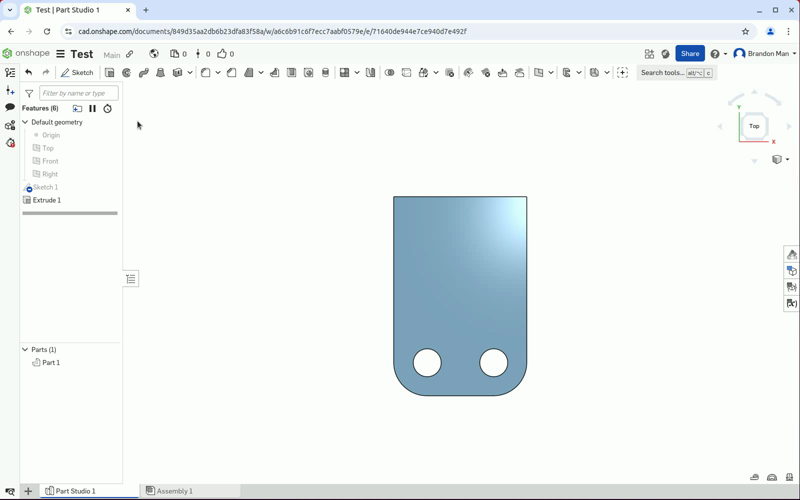
mouse_move(73, 189)
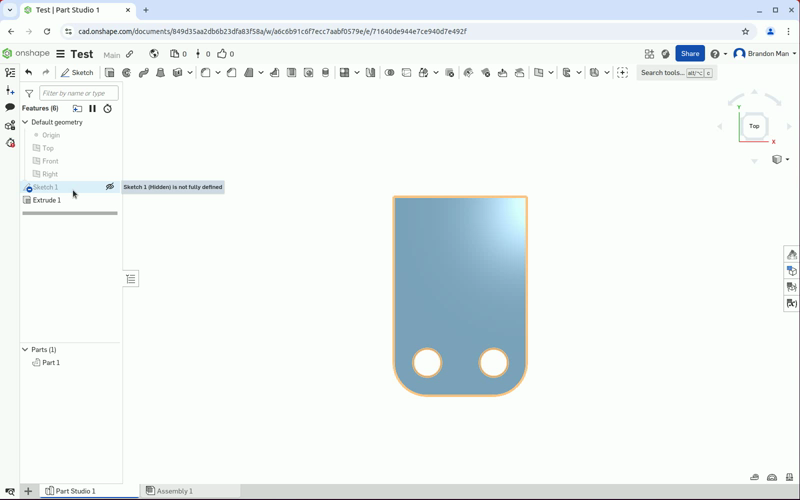
click(73, 189)
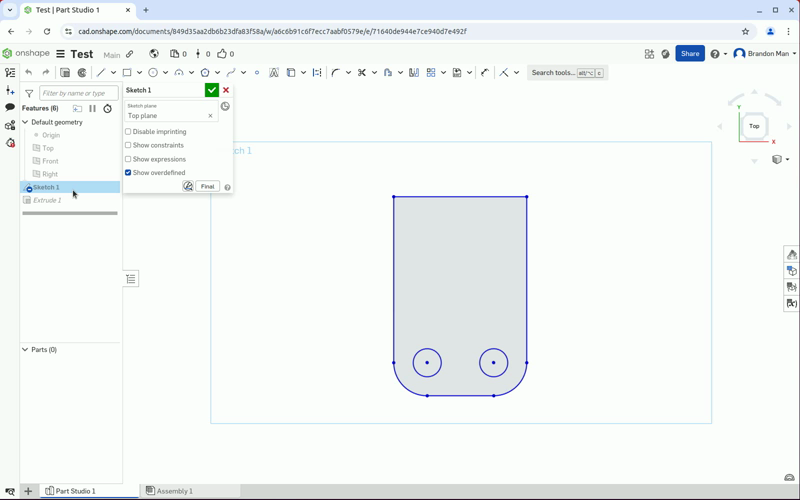
mouse_move(229, 92)
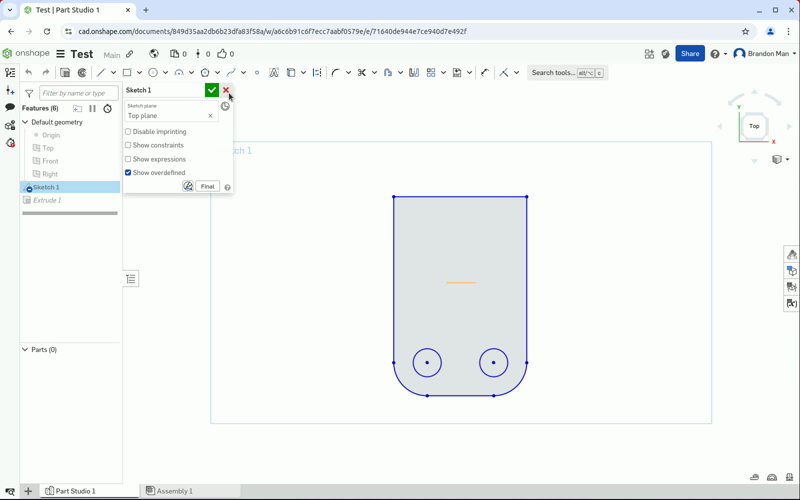
click(229, 92)
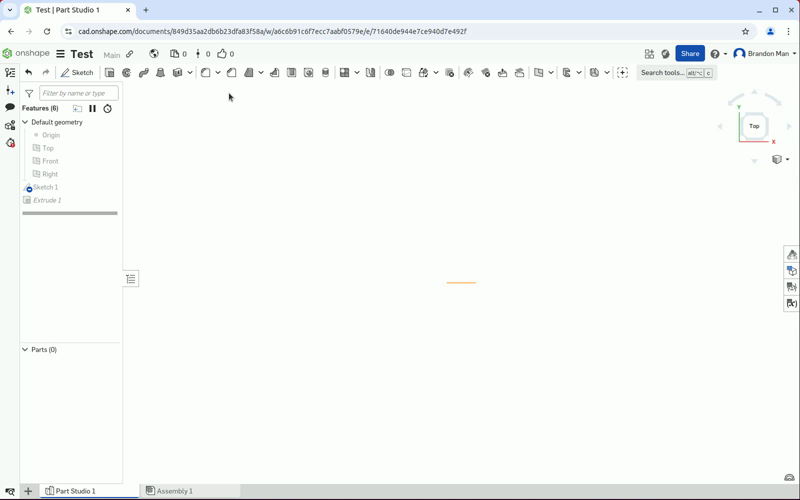
mouse_move(73, 352)
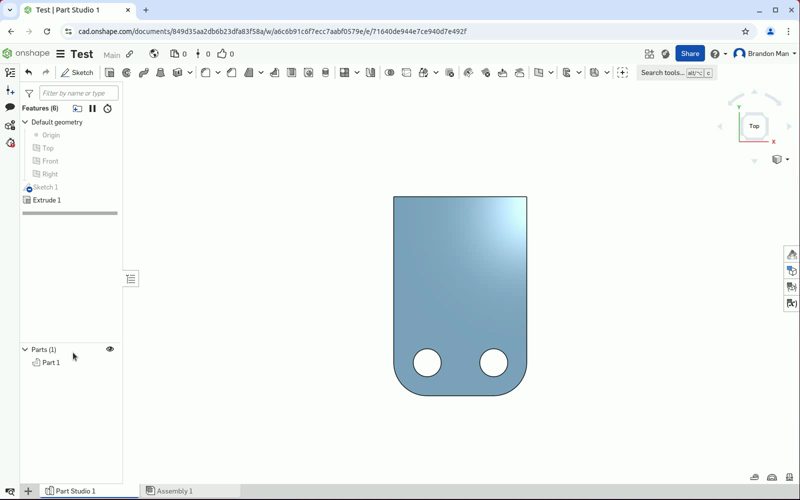
key(y)
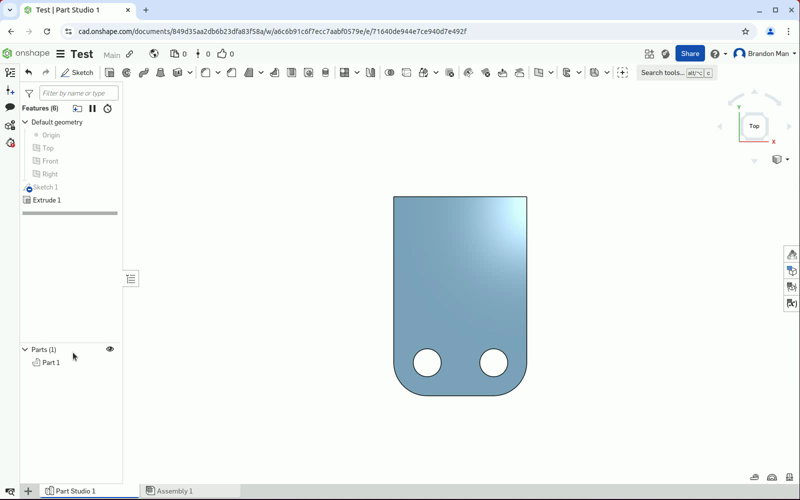
key(shift+p)
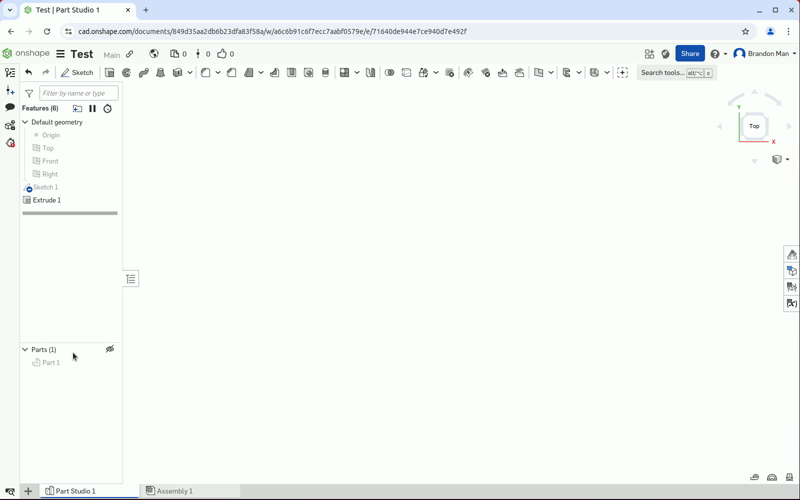
key(space)
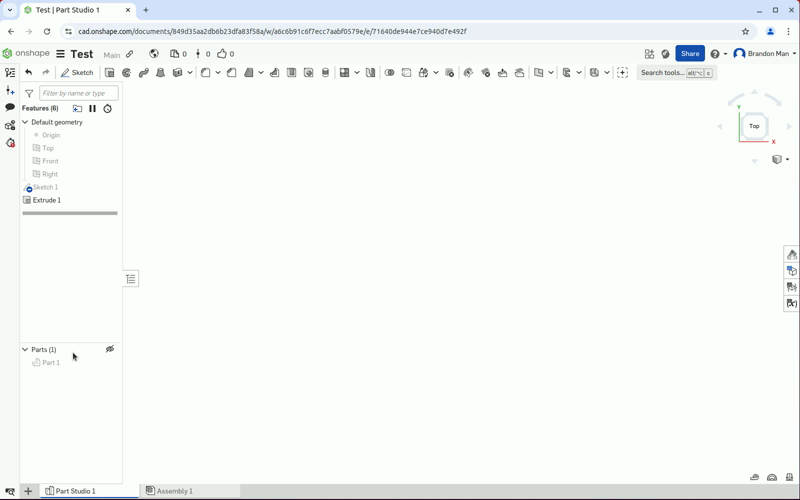
key_down(shift)
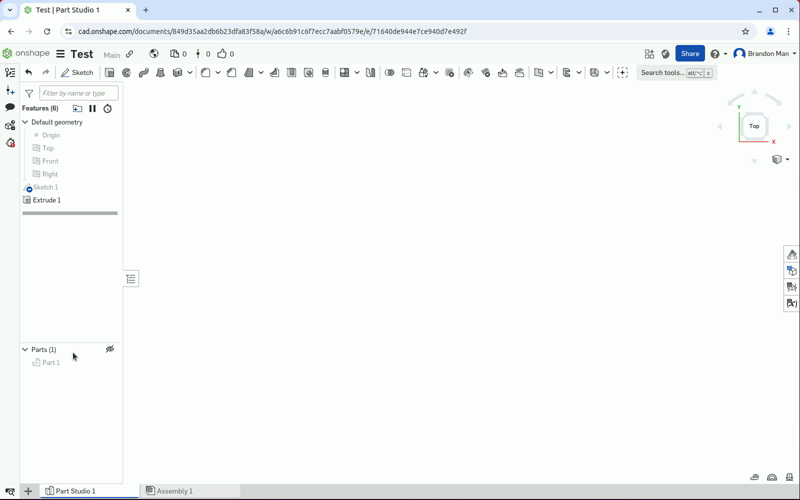
key(up)
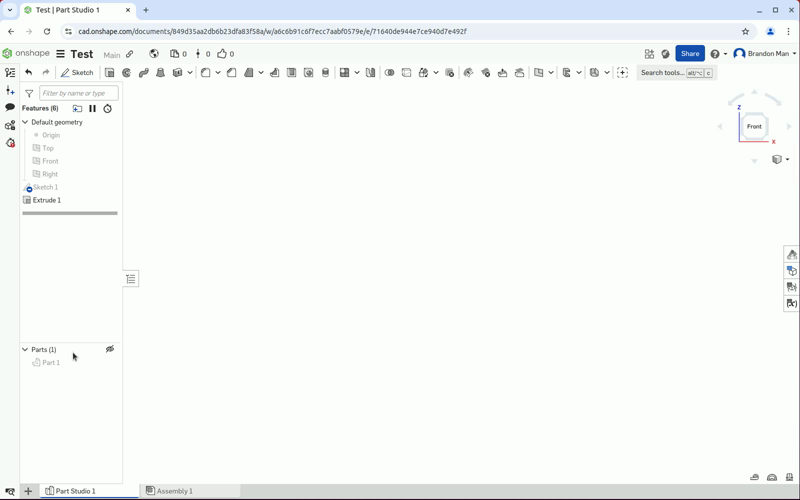
key_up(shift)
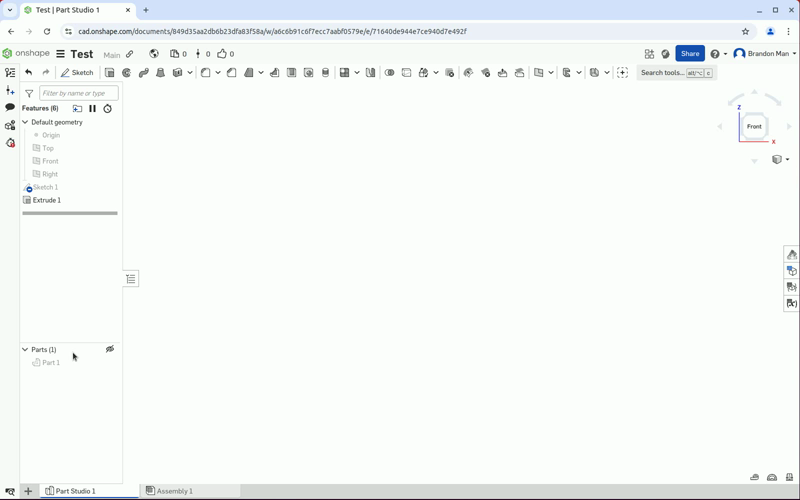
key(space)
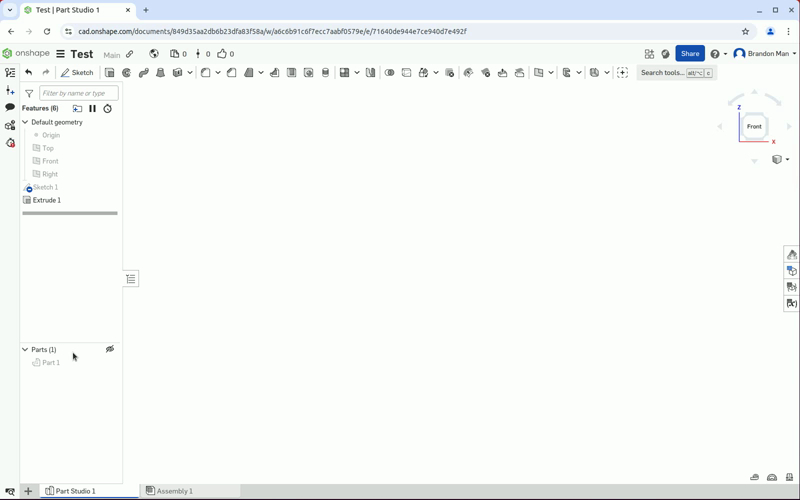
key_down(shift)
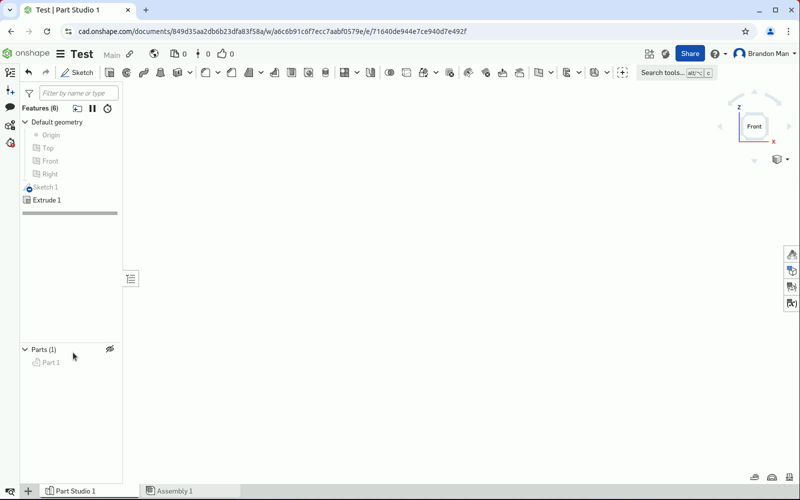
key(left)
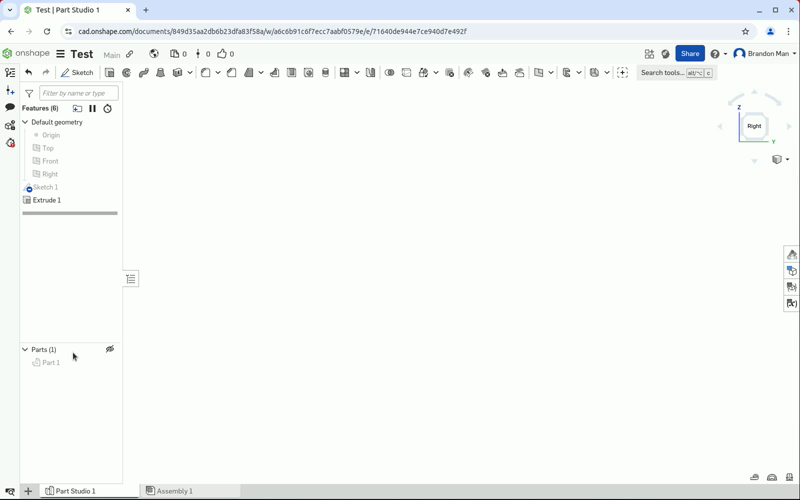
key_up(shift)
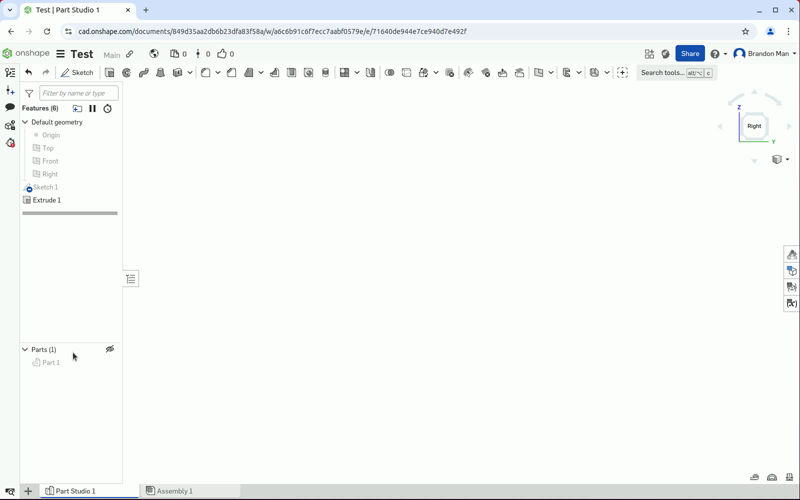
mouse_move(73, 352)
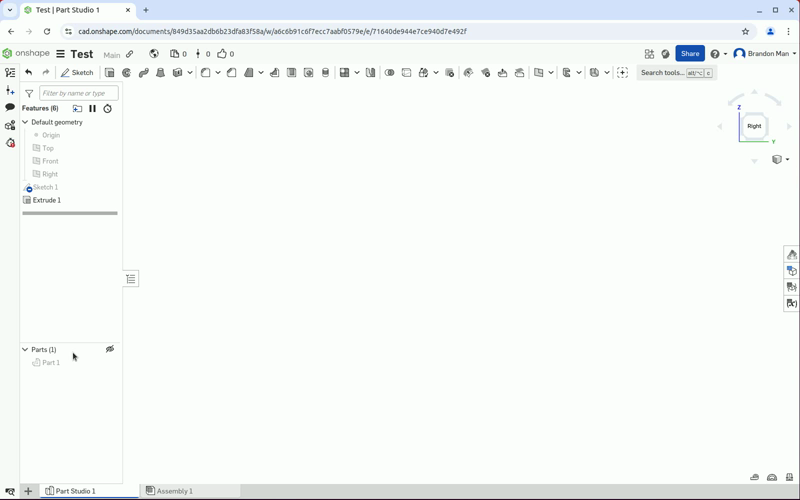
key(shift+y)
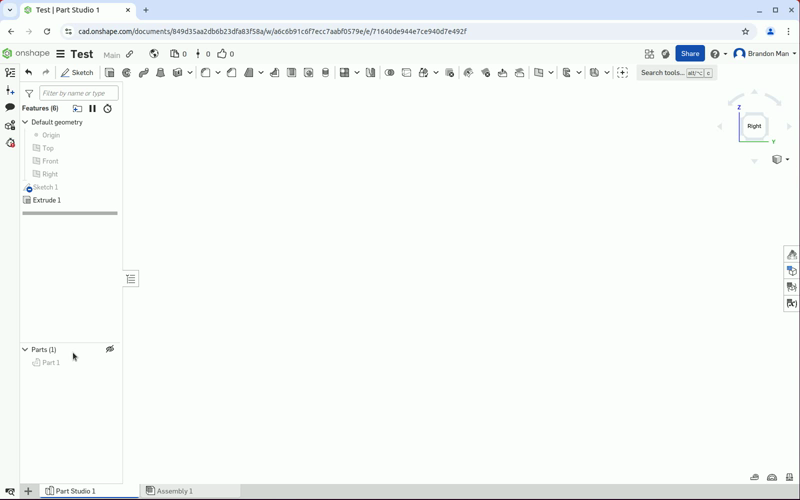
key(shift+s)
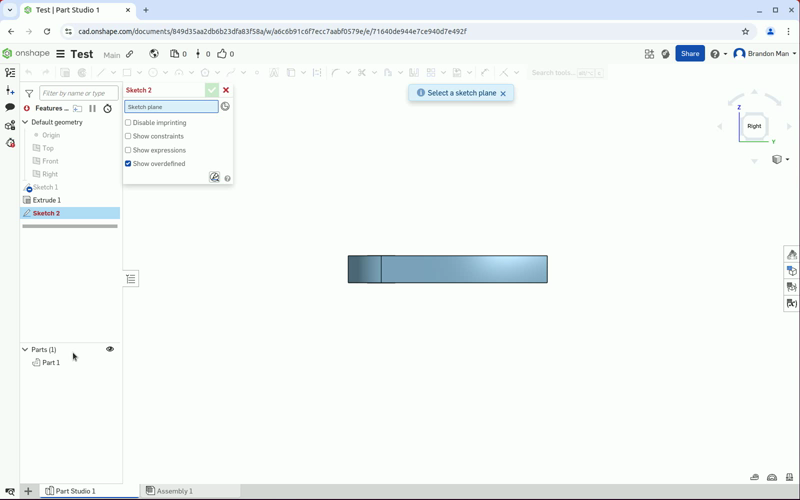
mouse_move(73, 176)
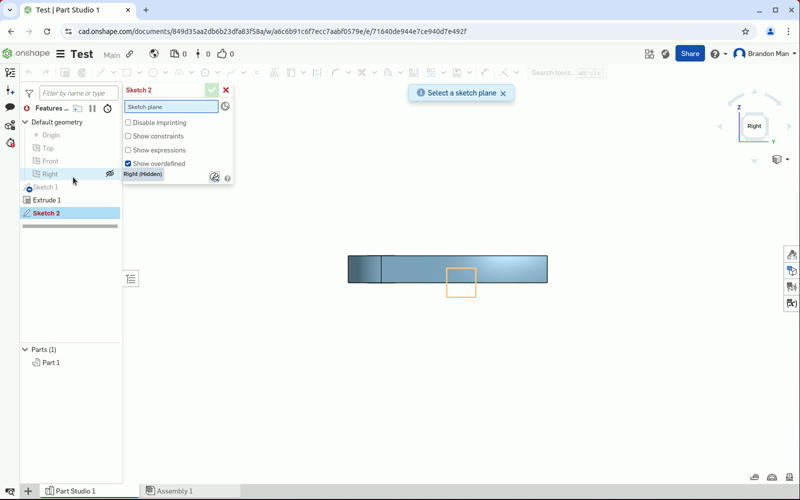
click(73, 176)
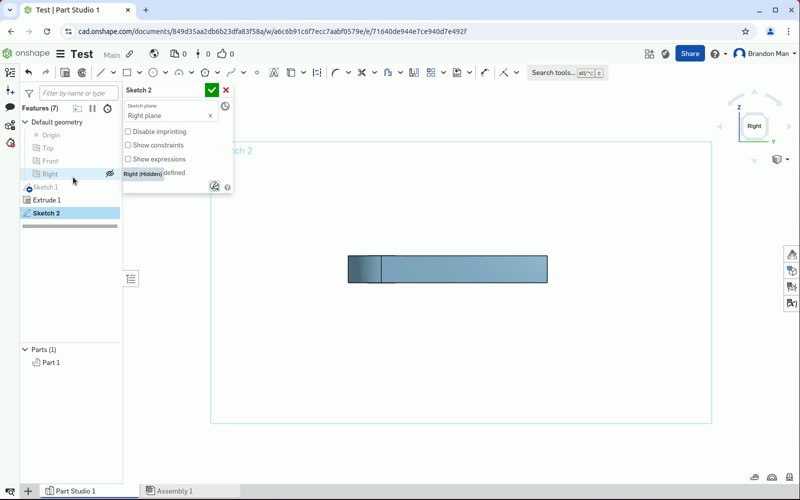
mouse_move(73, 352)
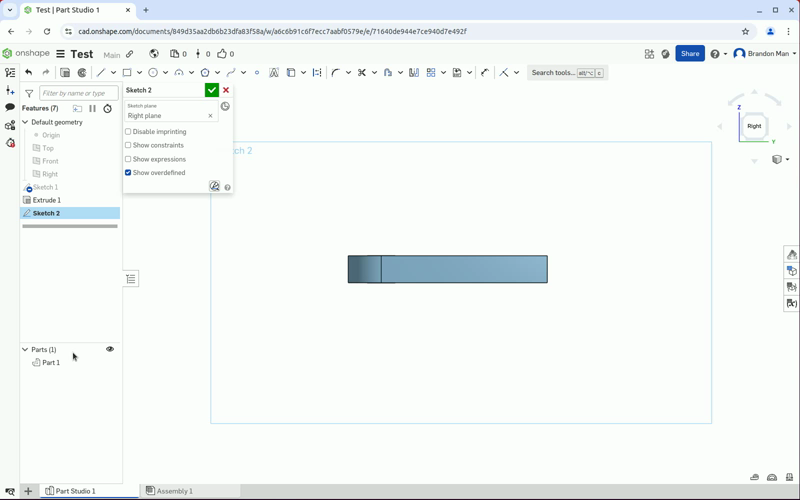
key(y)
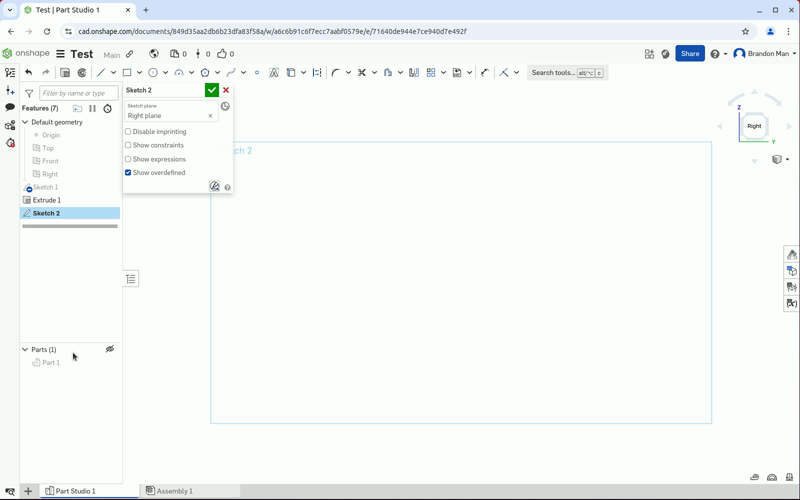
key(l)
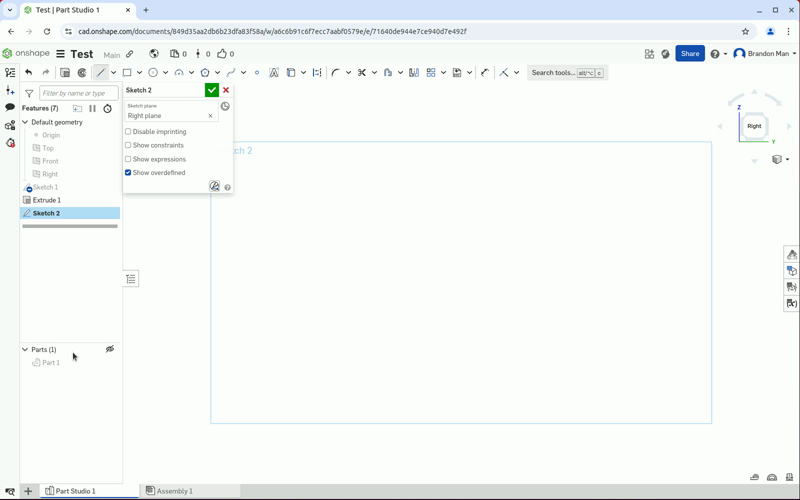
key_down(shift)
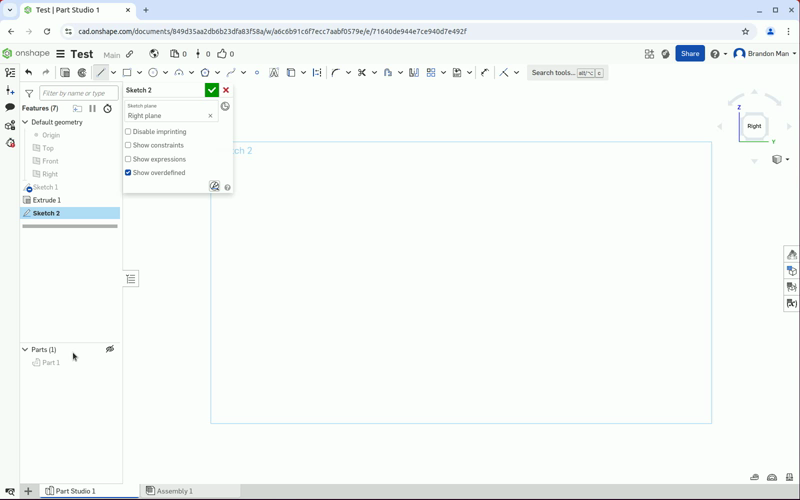
mouse_move(348, 255)
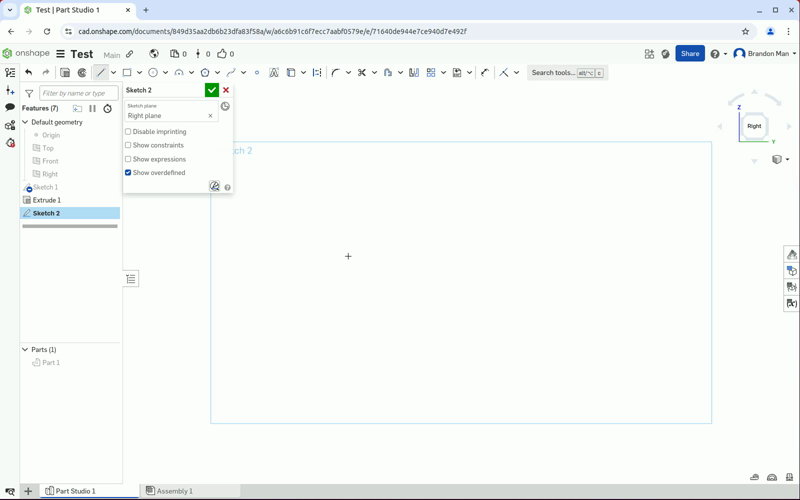
click(348, 255)
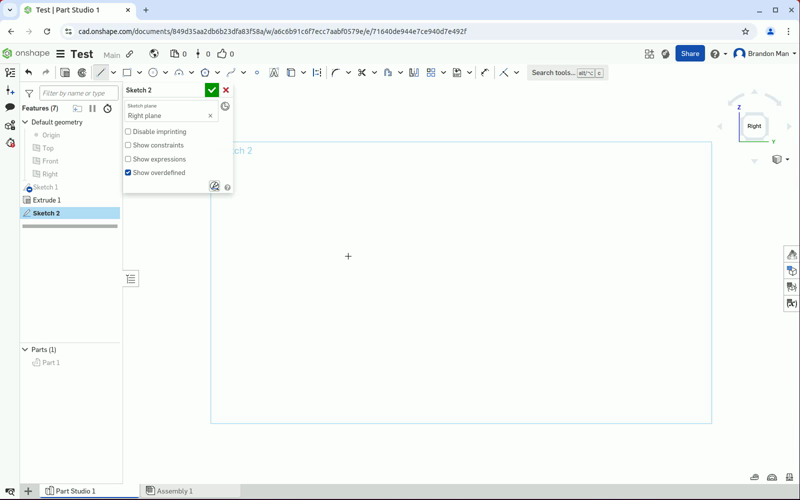
key_up(shift)
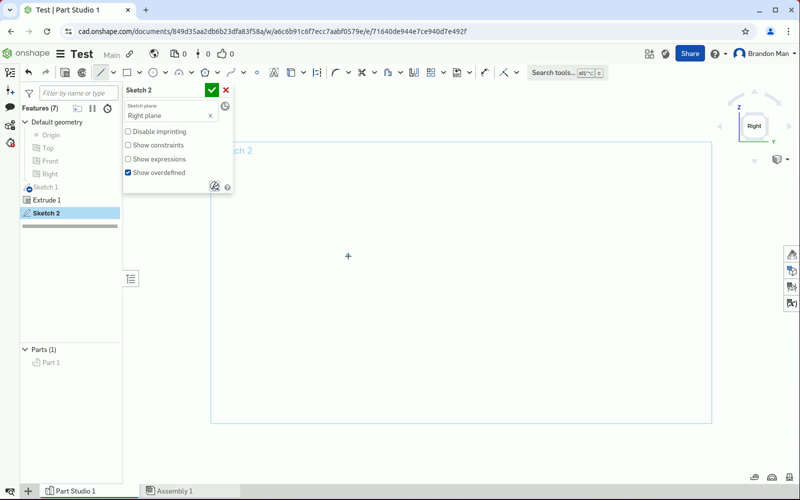
key_down(shift)
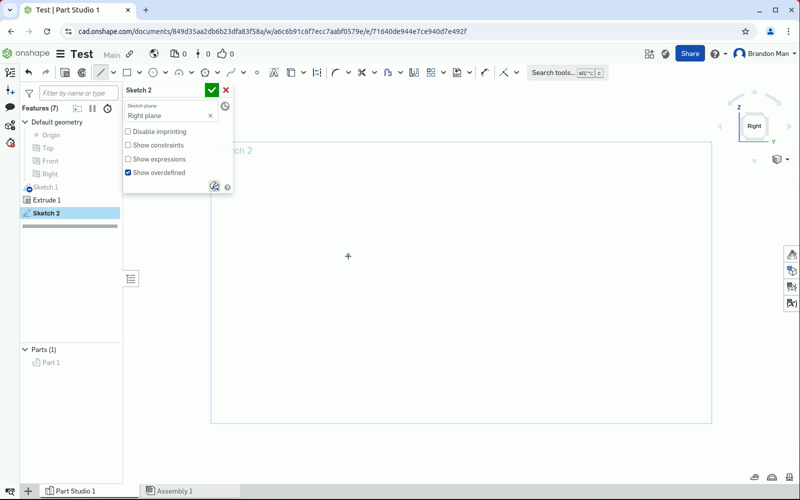
mouse_move(530, 255)
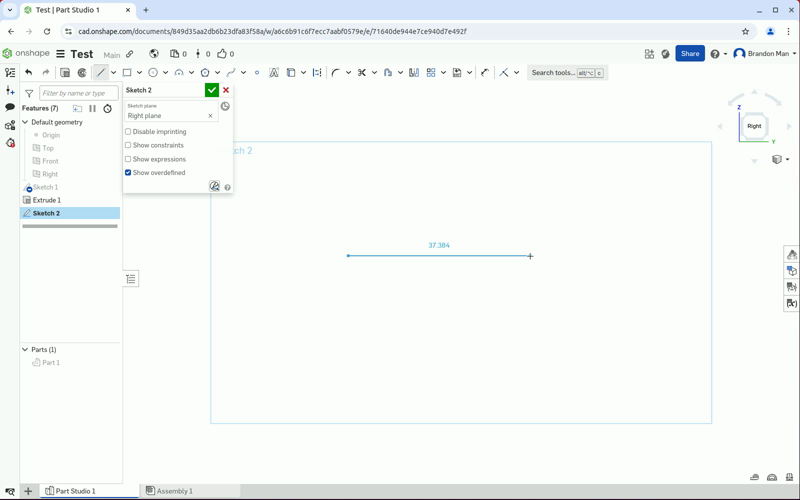
click(530, 255)
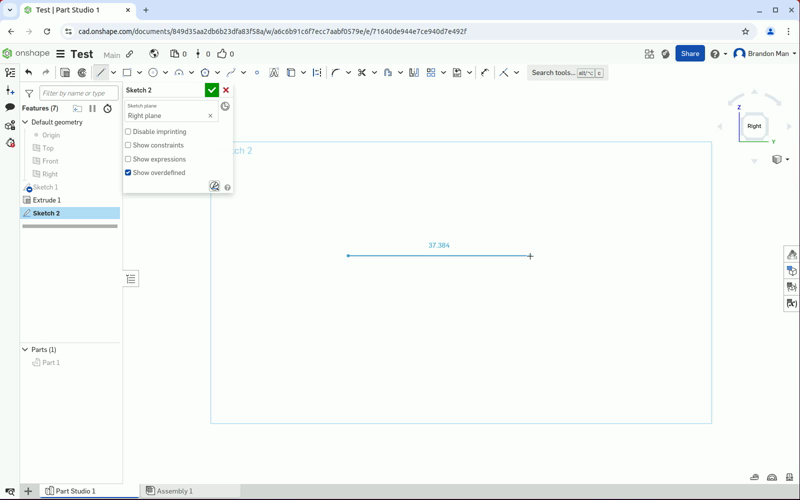
key_up(shift)
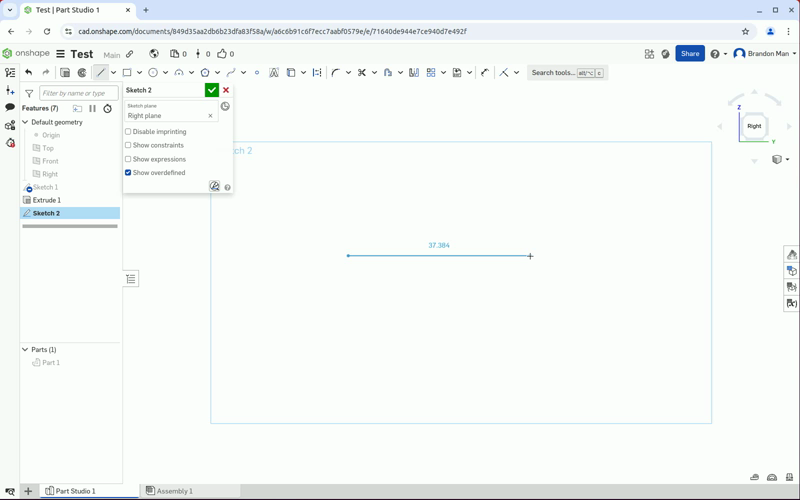
key_down(shift)
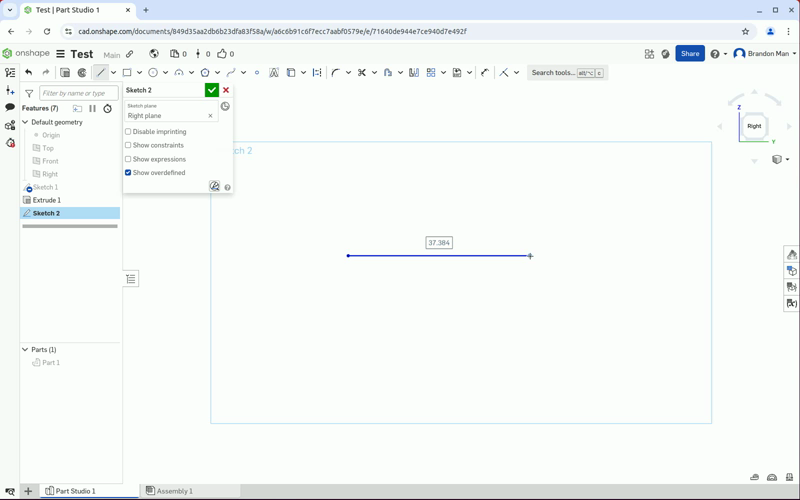
mouse_move(530, 188)
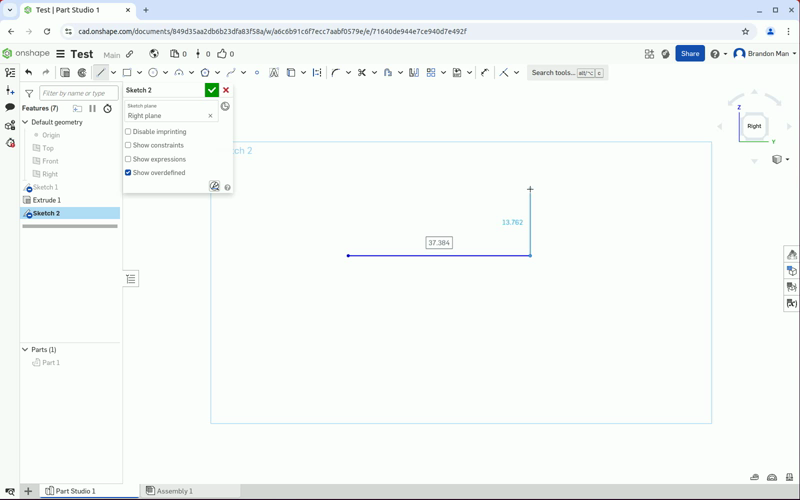
click(530, 188)
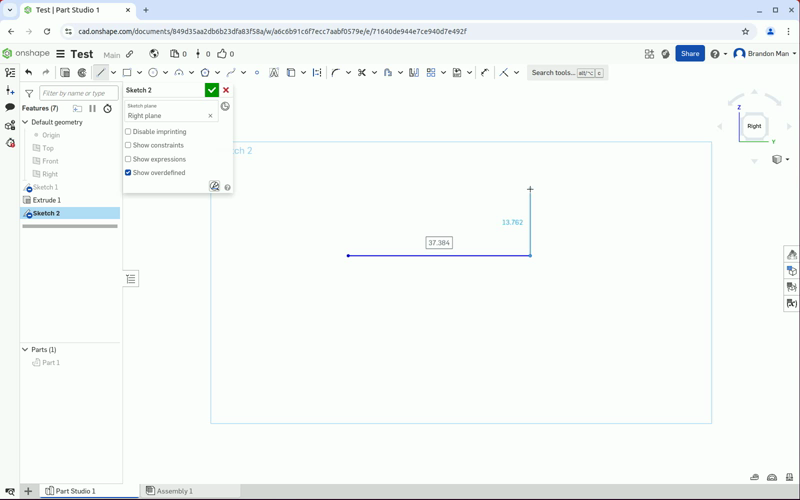
key_up(shift)
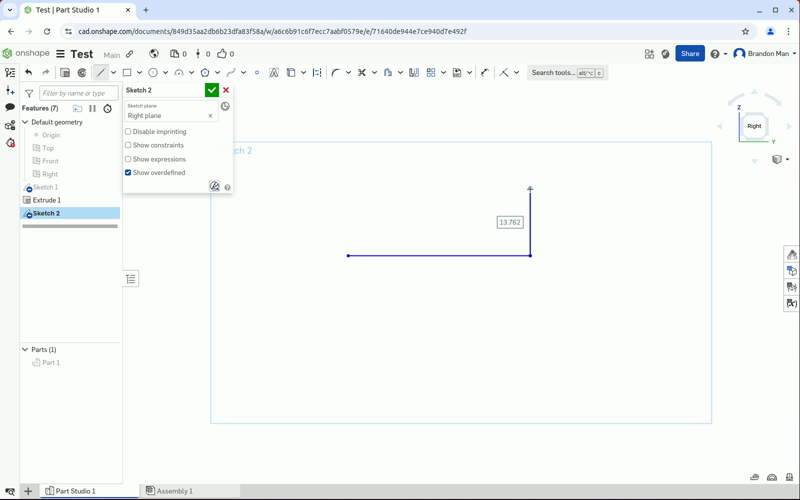
key_down(shift)
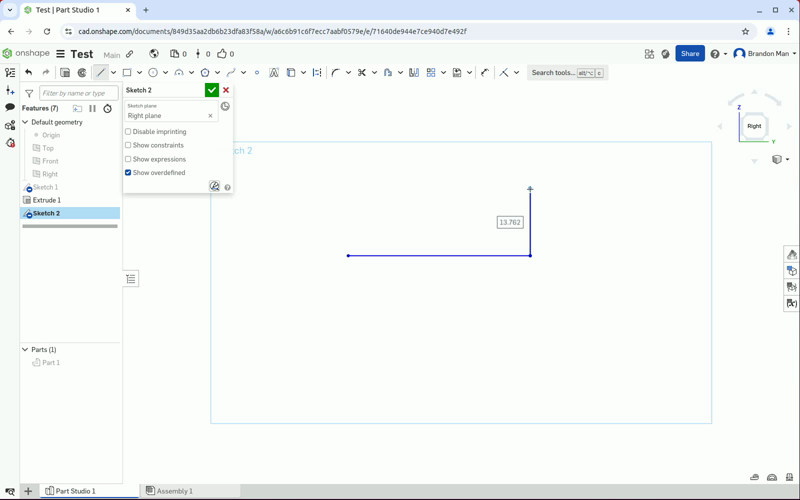
mouse_move(348, 255)
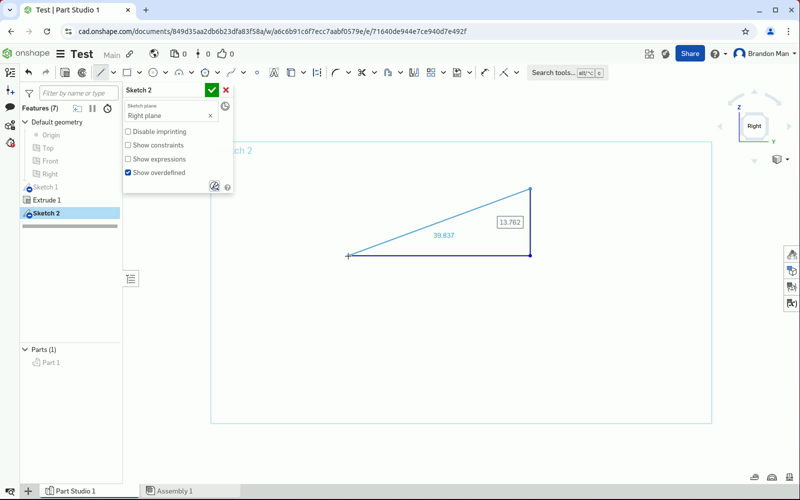
key_up(shift)
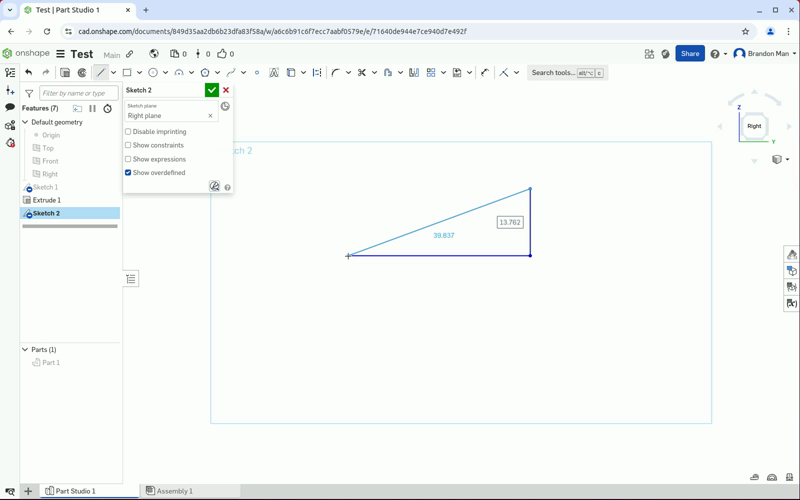
click(348, 255)
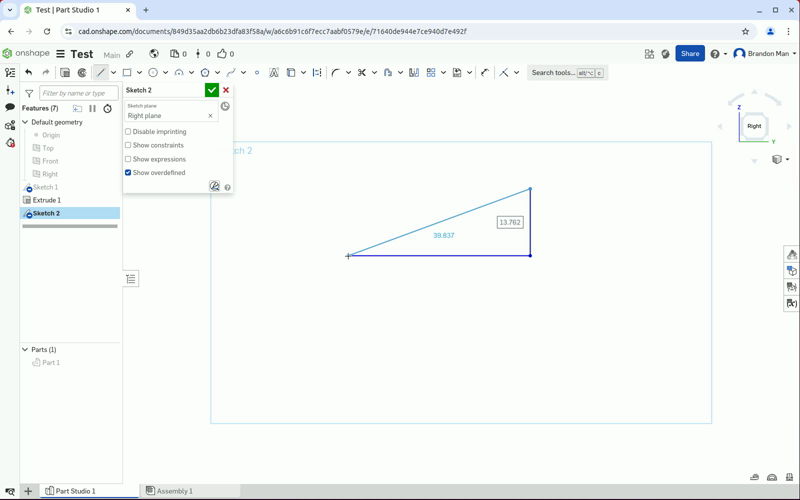
key(esc)
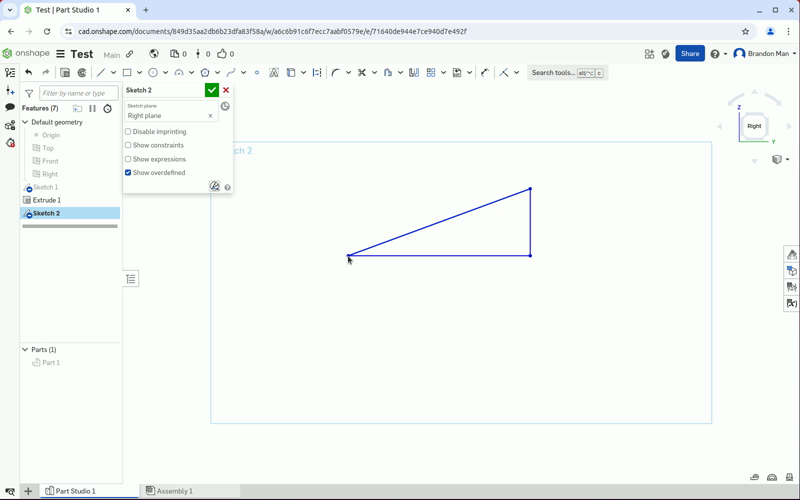
key(l)
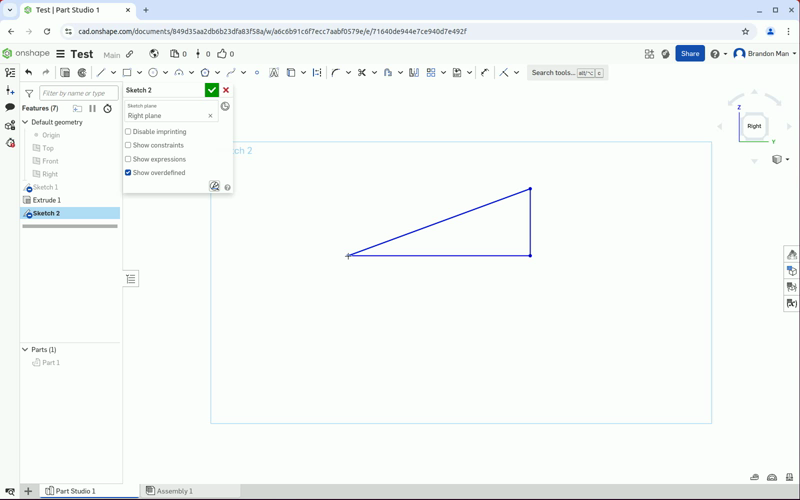
key_down(shift)
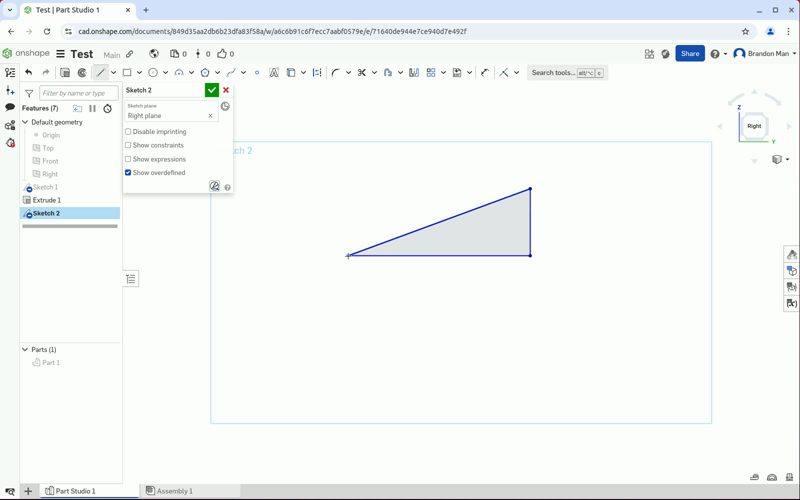
mouse_move(442, 238)
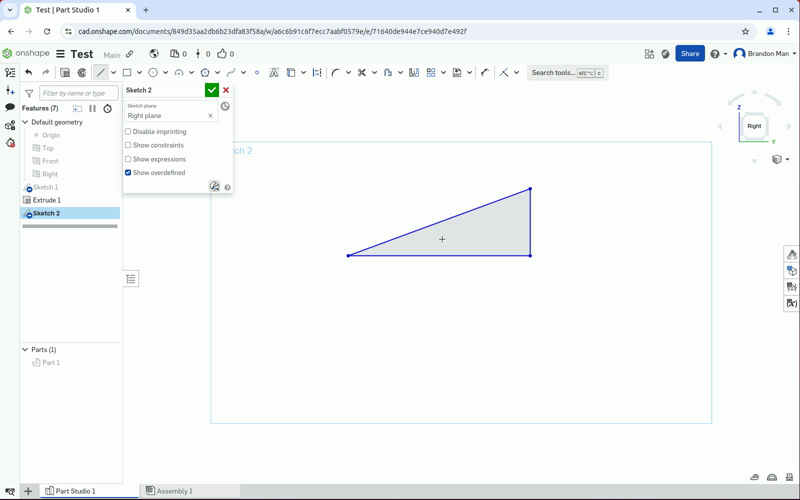
click(442, 238)
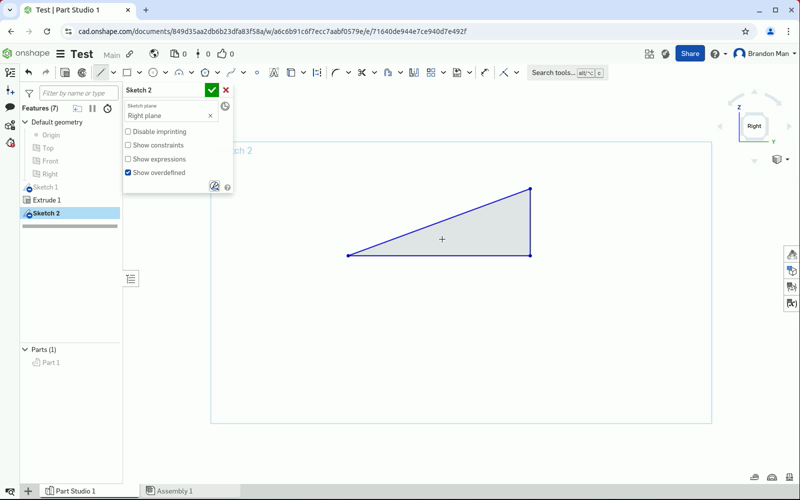
key_up(shift)
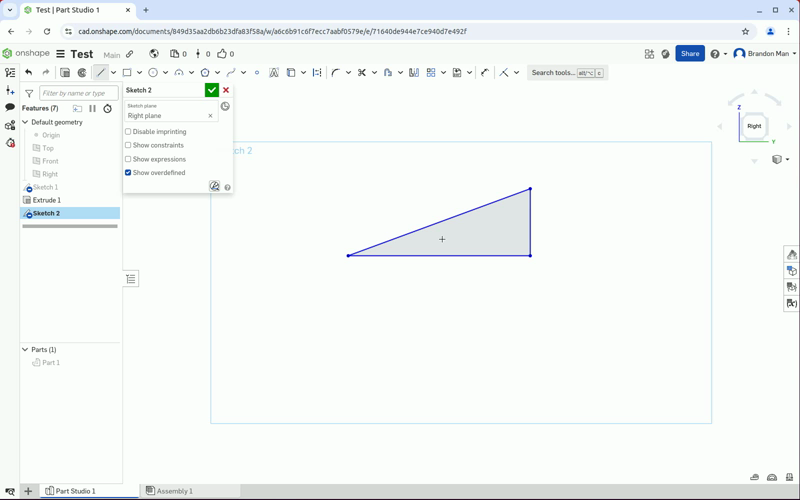
key_down(shift)
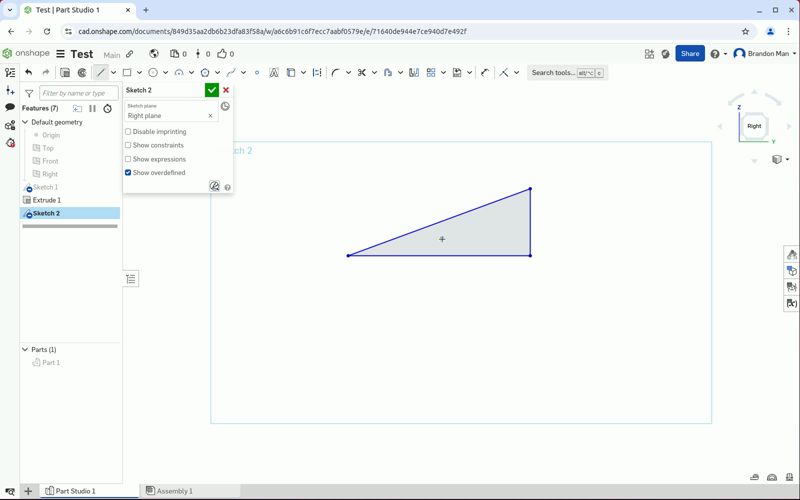
mouse_move(513, 238)
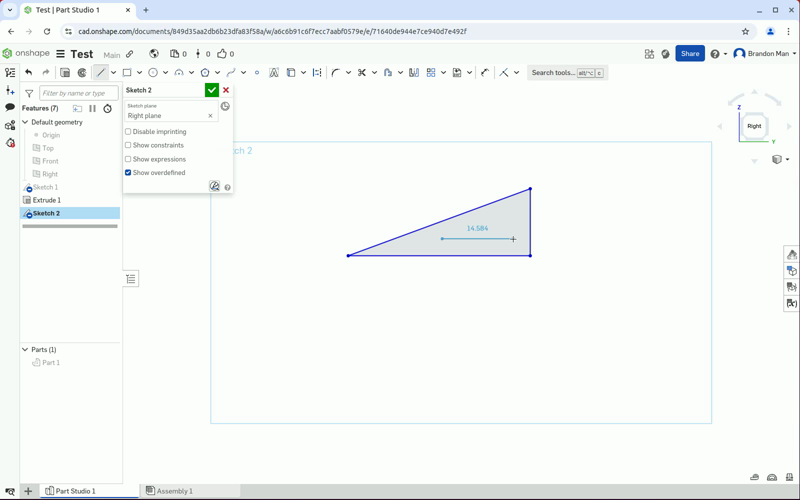
click(513, 238)
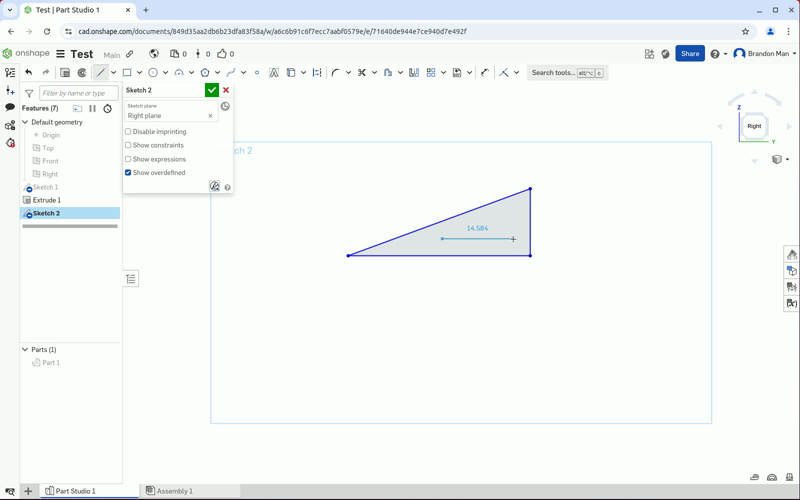
key_up(shift)
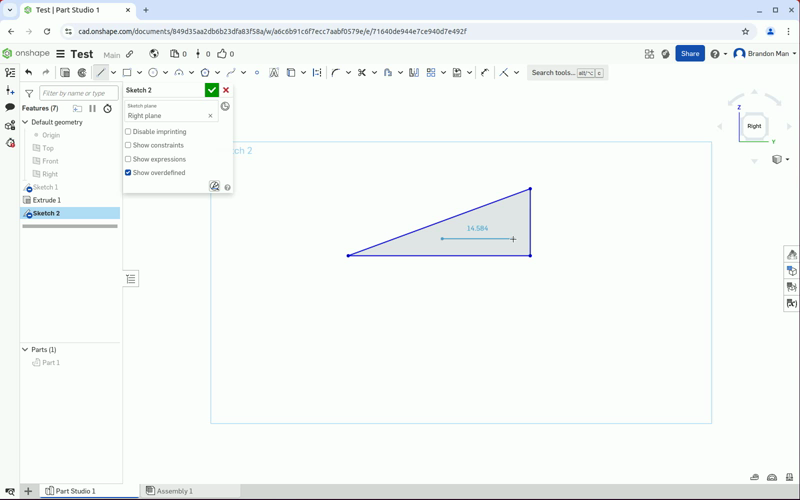
key_down(shift)
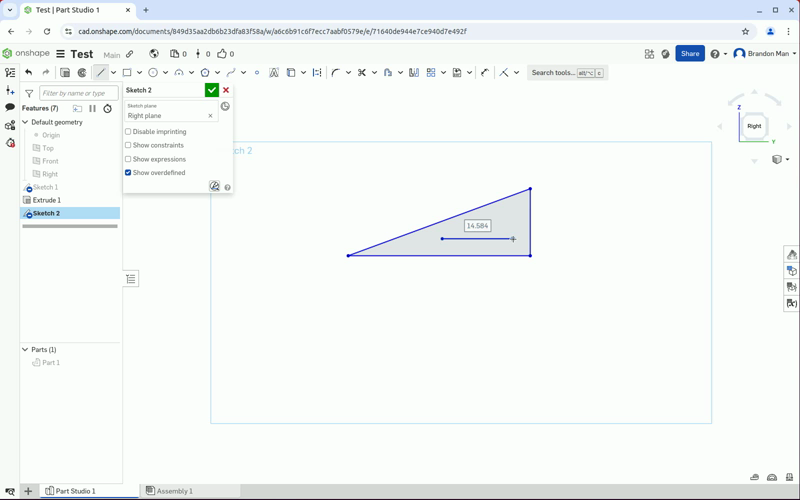
mouse_move(543, 238)
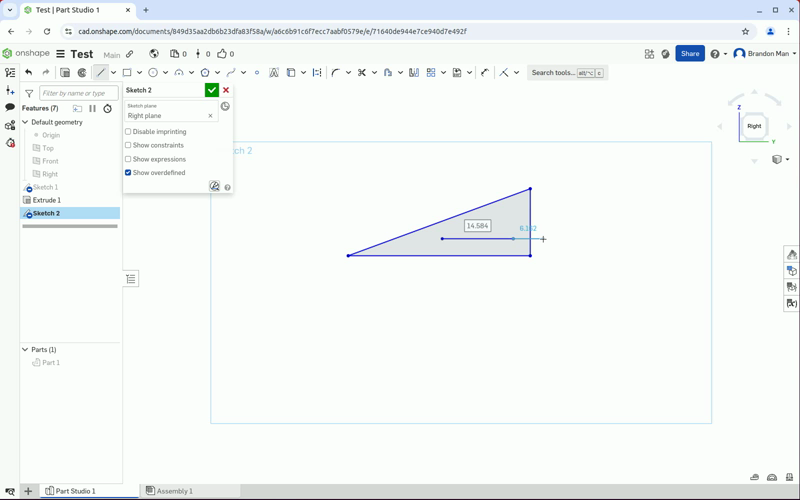
mouse_move(513, 213)
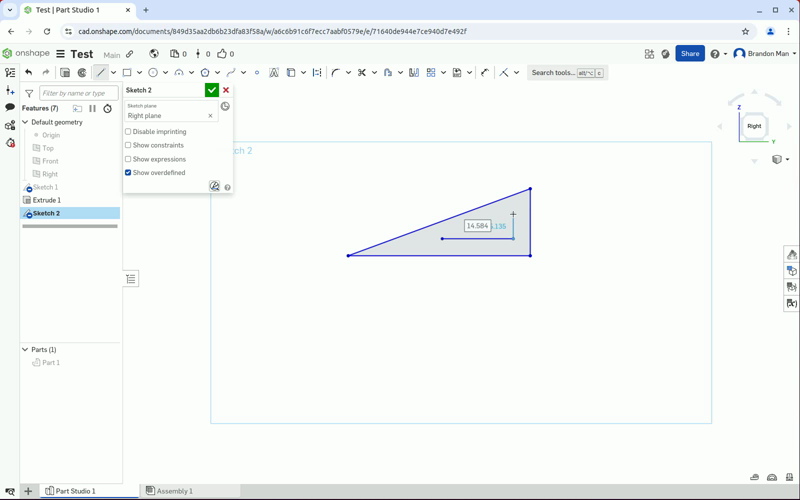
click(513, 213)
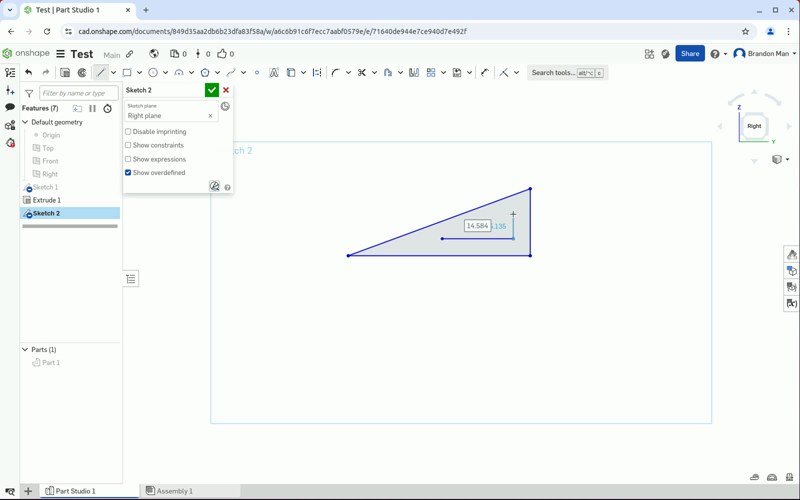
key_up(shift)
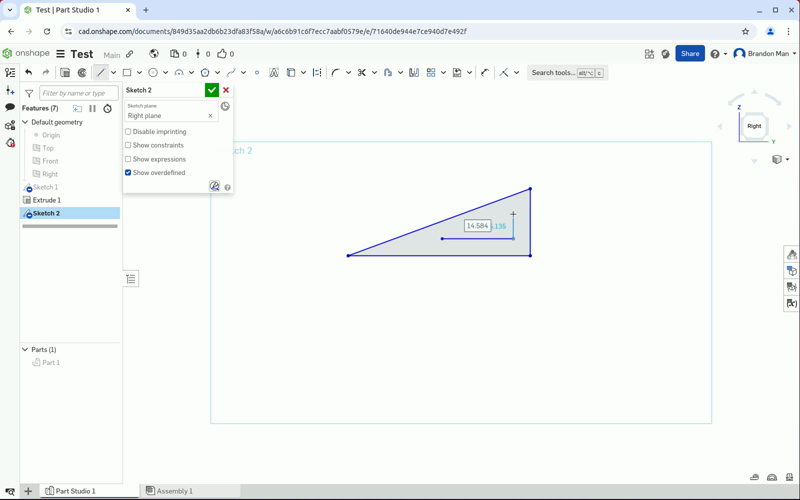
key_down(shift)
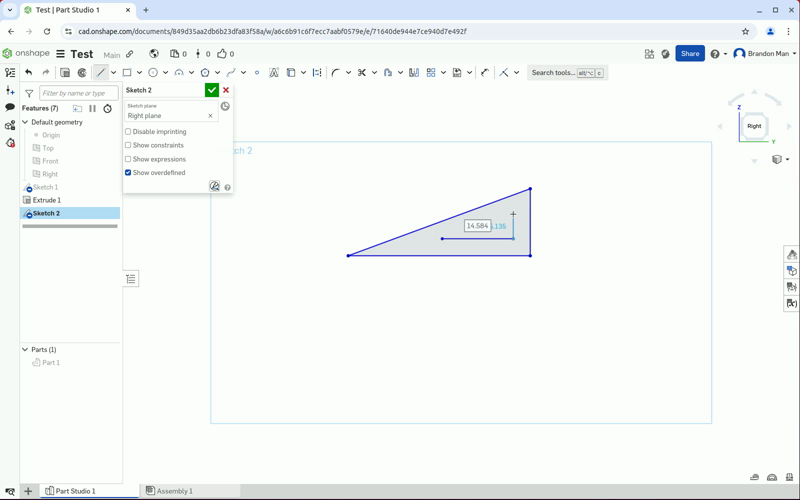
mouse_move(442, 238)
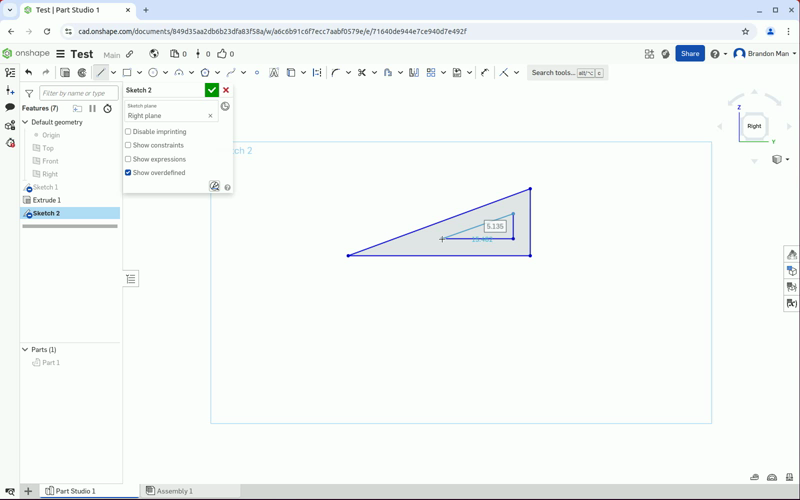
key_up(shift)
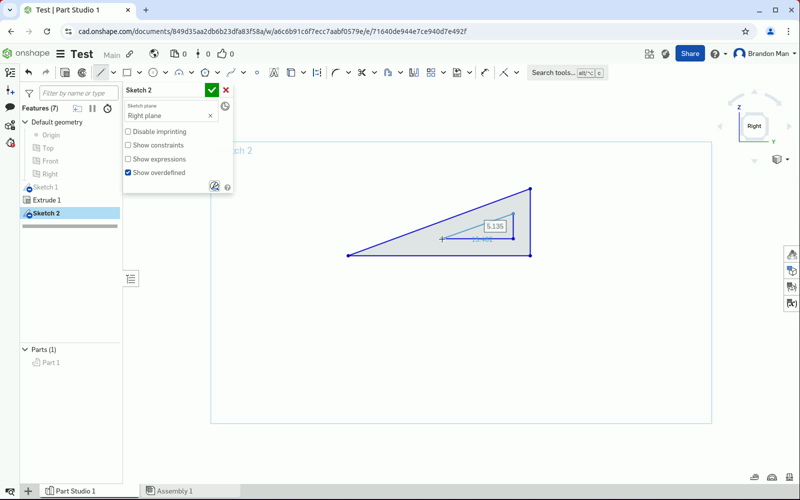
click(442, 238)
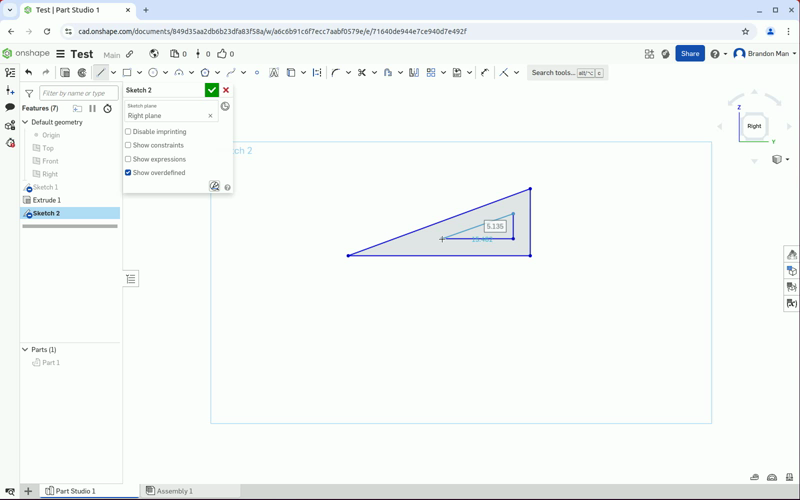
key(esc)
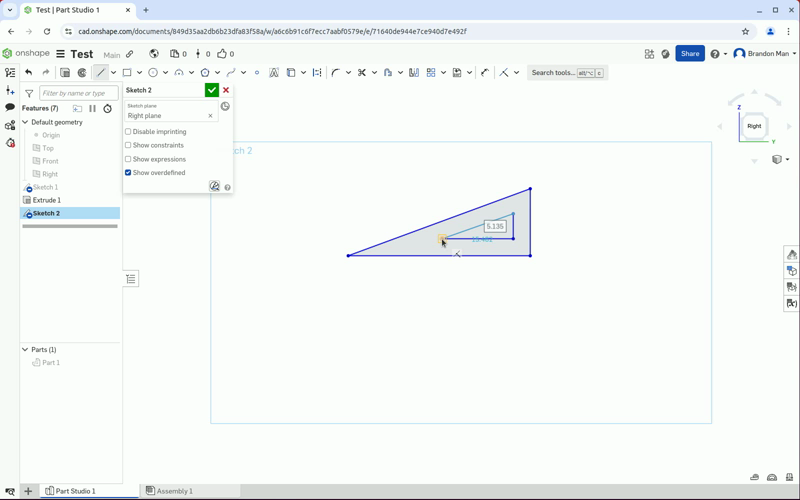
mouse_move(375, 250)
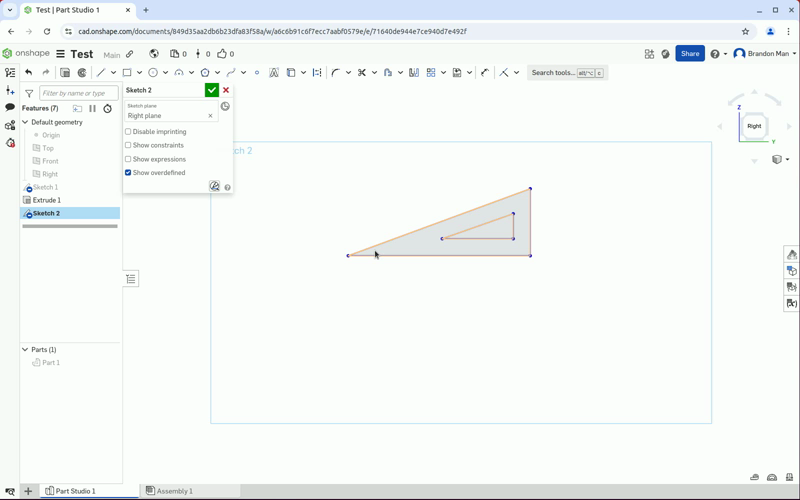
click(375, 250)
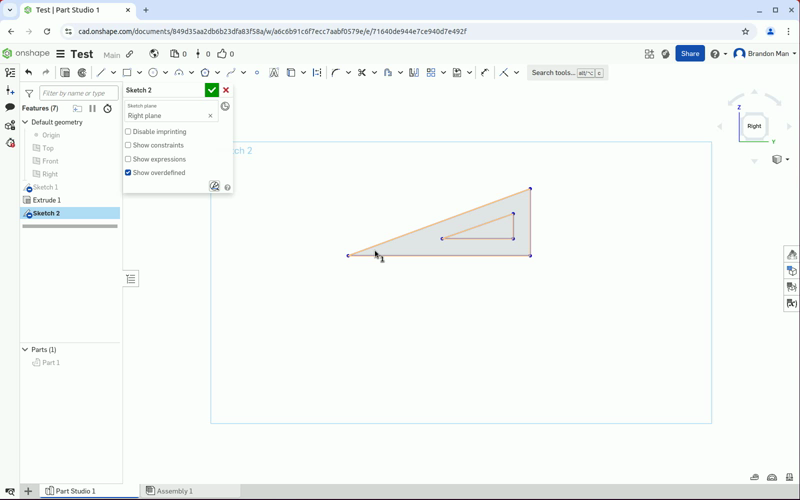
mouse_move(73, 352)
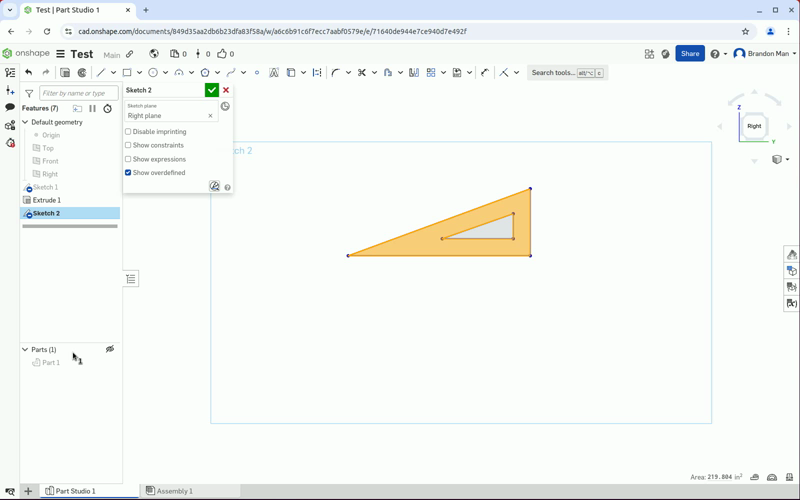
key(shift+y)
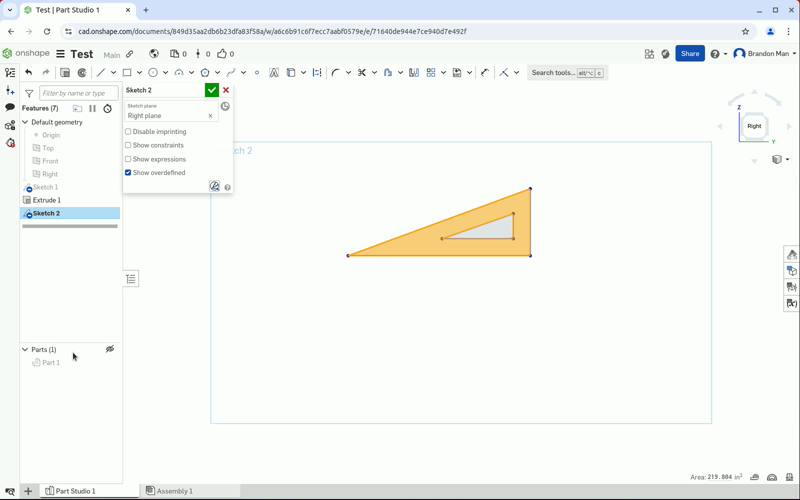
key(shift+e)
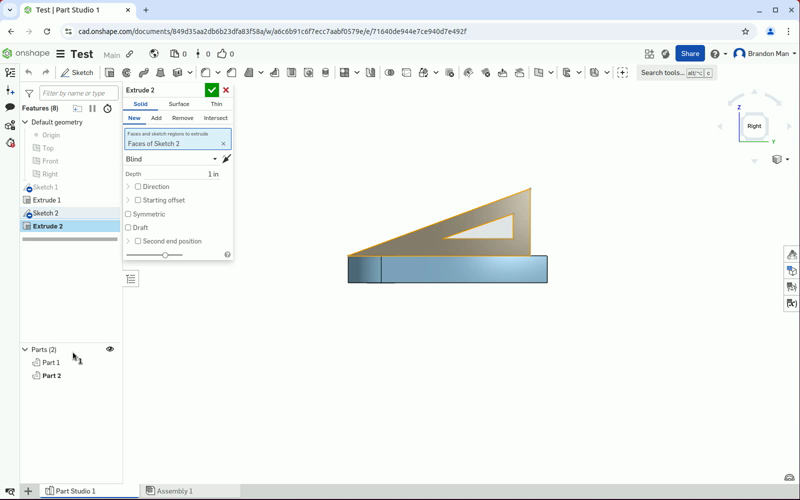
mouse_move(143, 106)
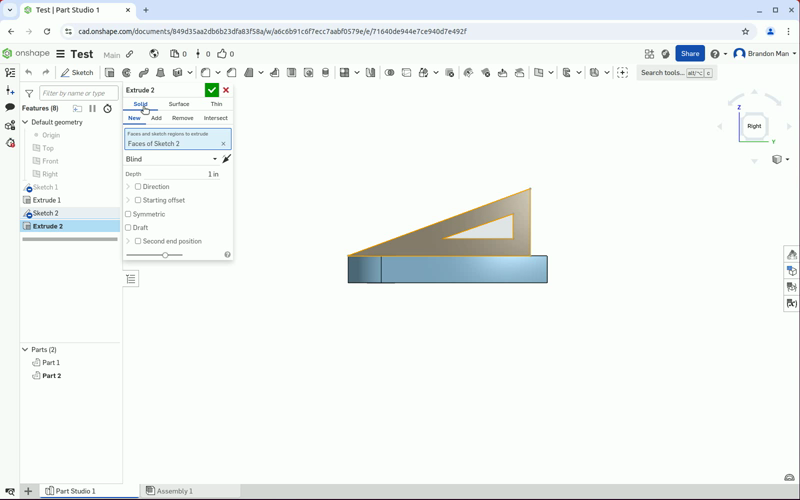
click(143, 106)
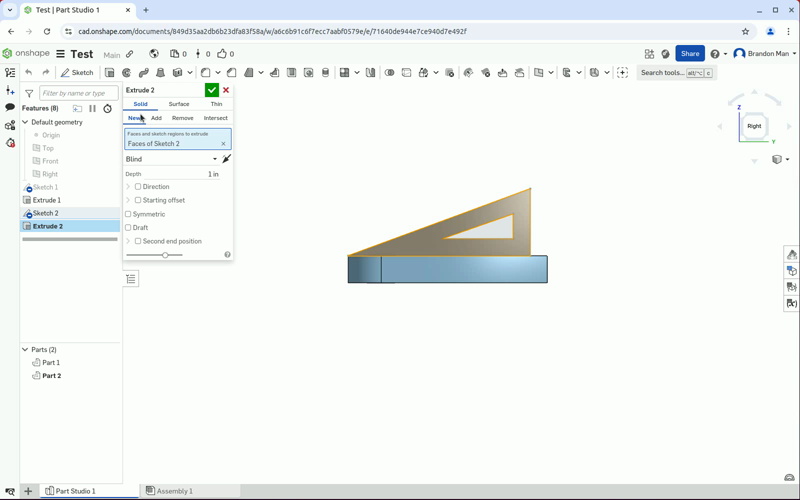
mouse_move(137, 120)
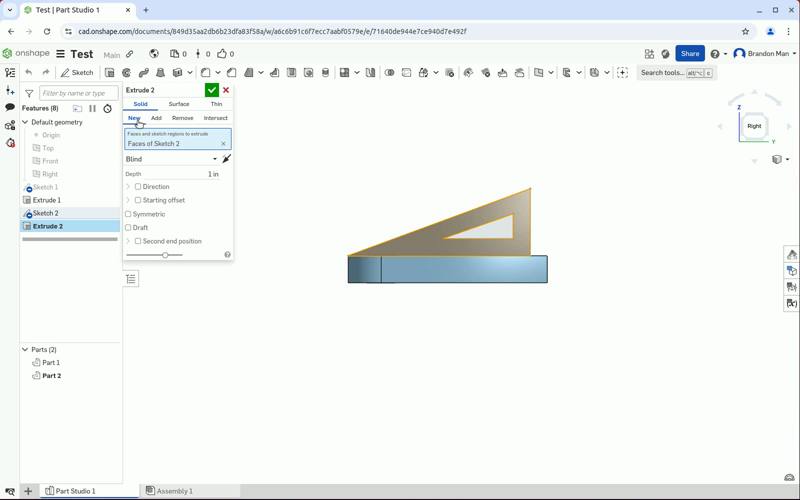
click(137, 120)
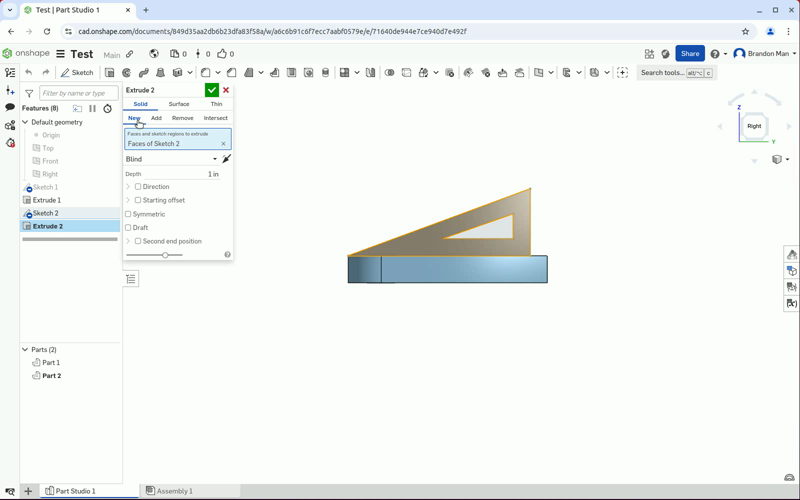
key(tab, 4)
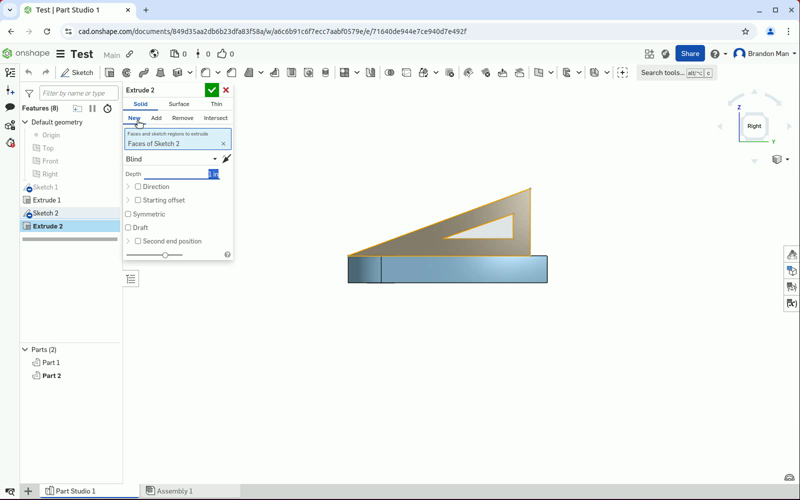
text(4.332)
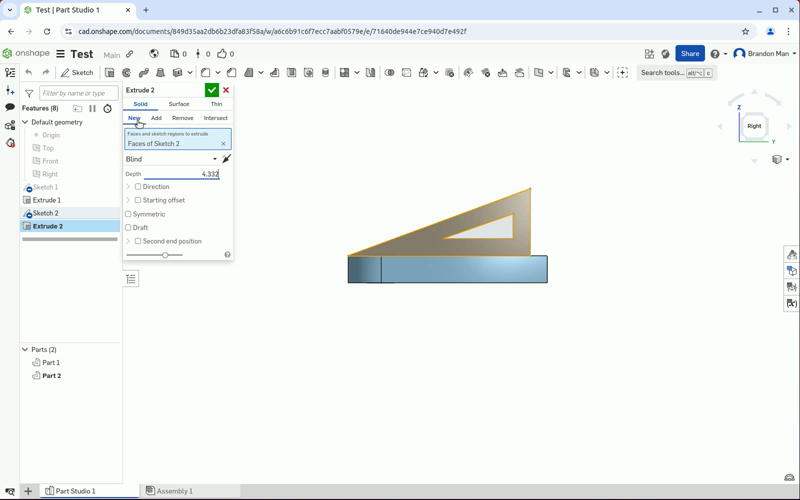
key(tab, 3)
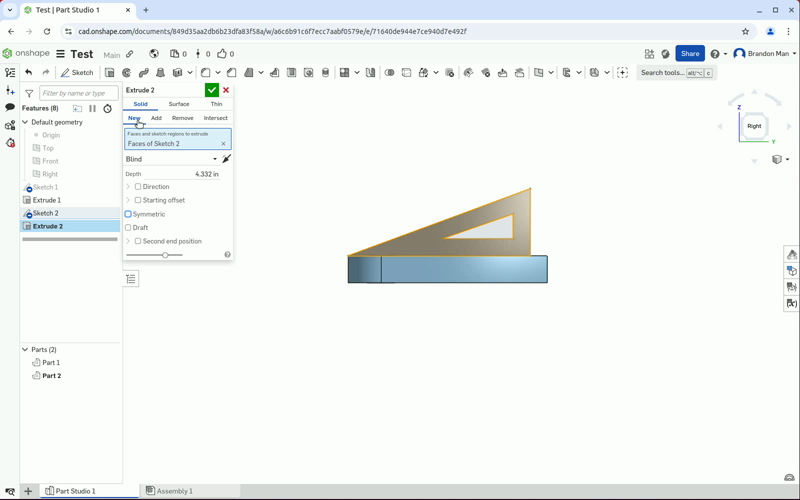
key(space)
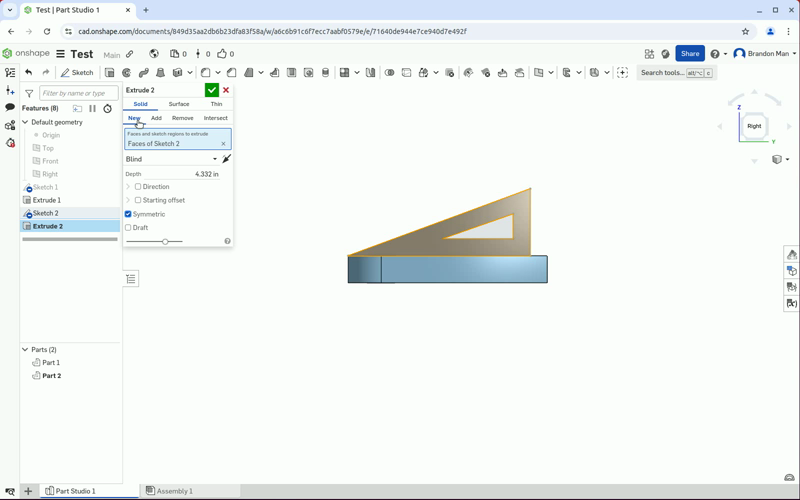
key(enter)
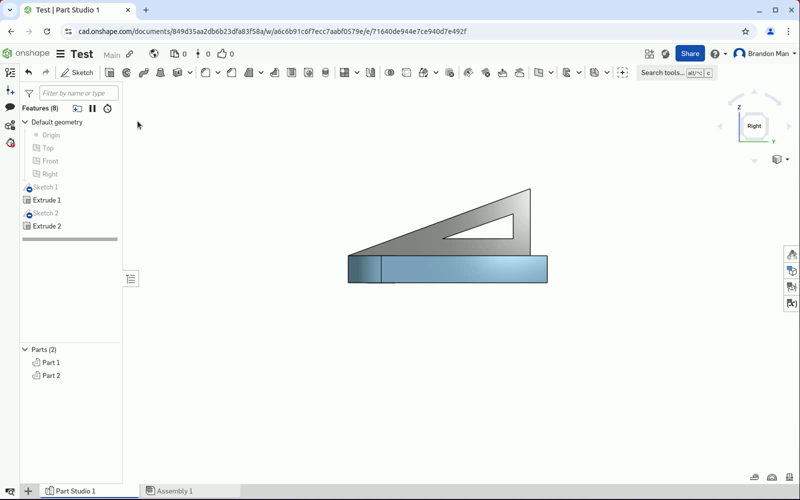
key(shift+h)
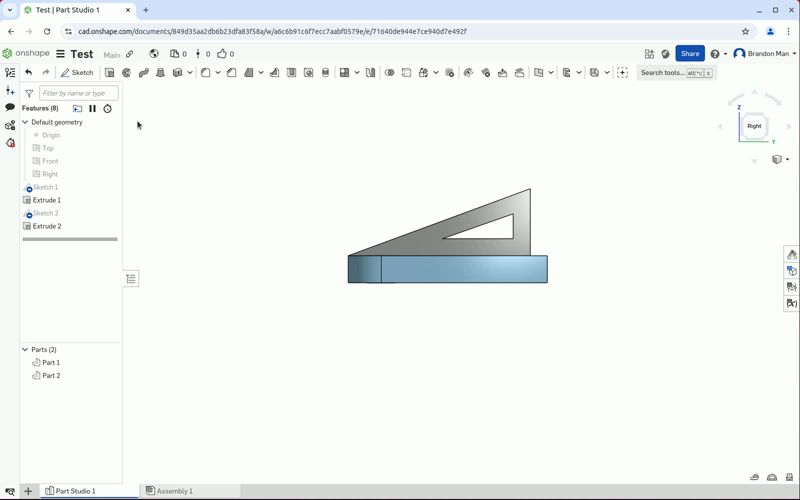
key(shift+h)
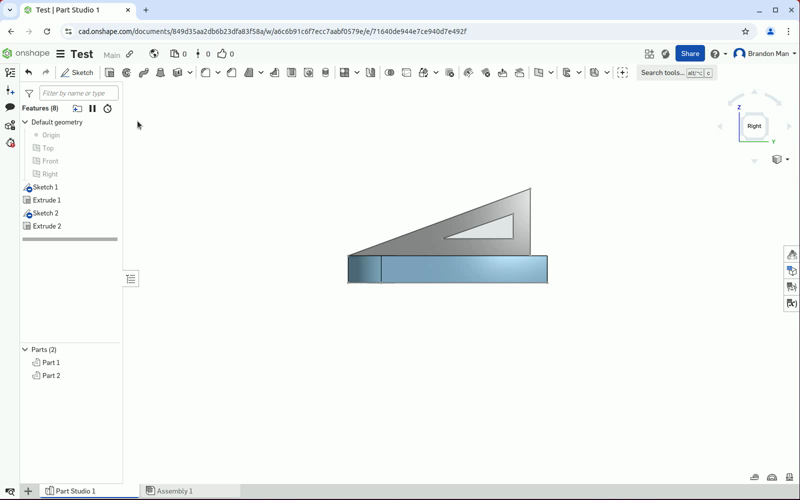
key(shift+7)
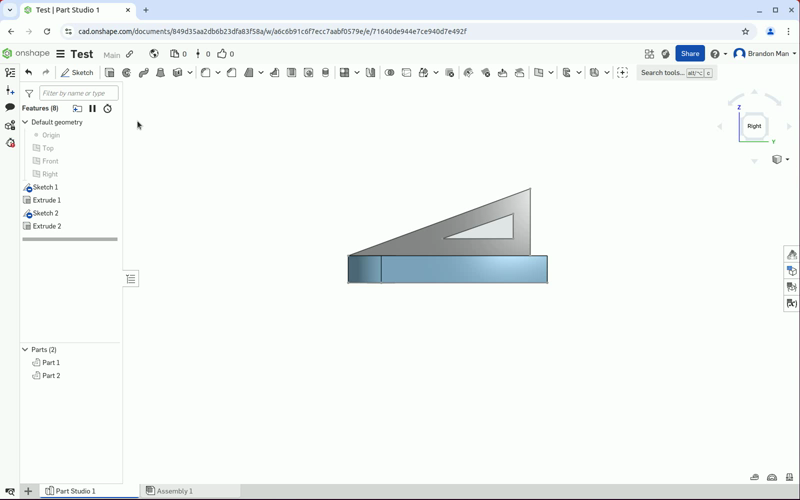
key(right, 2)
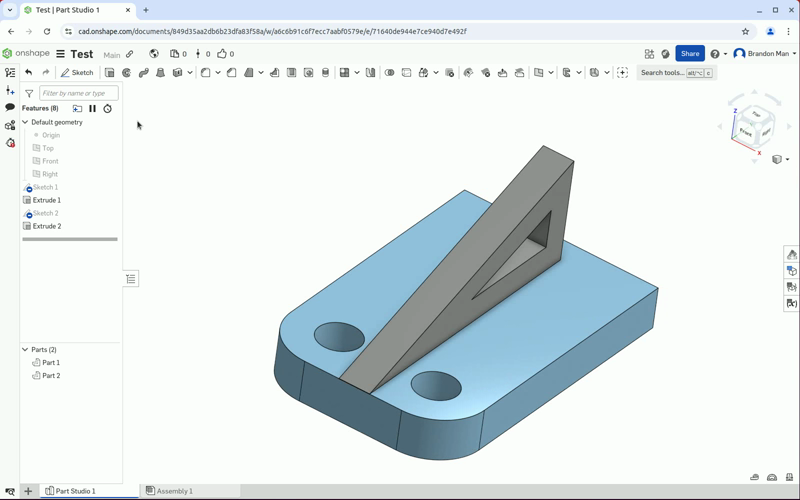
key(down, 2)
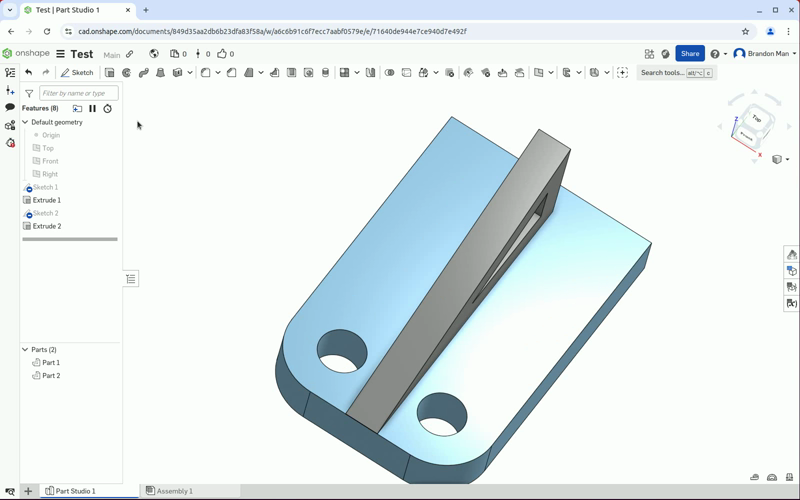
key(up, 2)
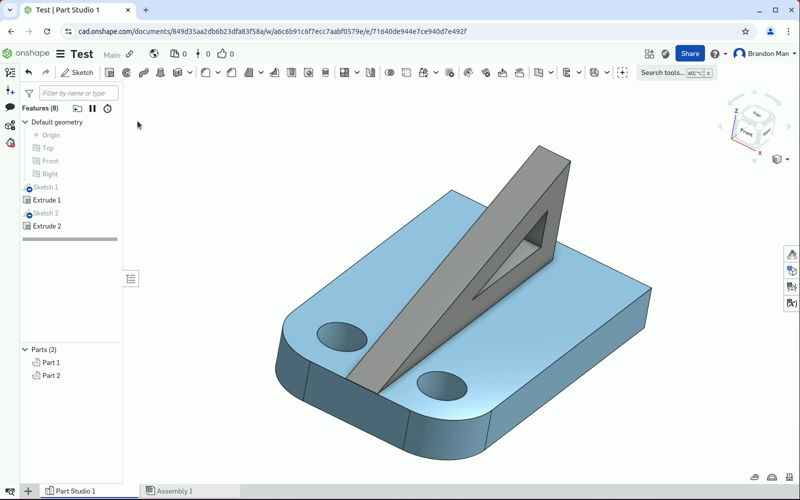
key(left, 2)
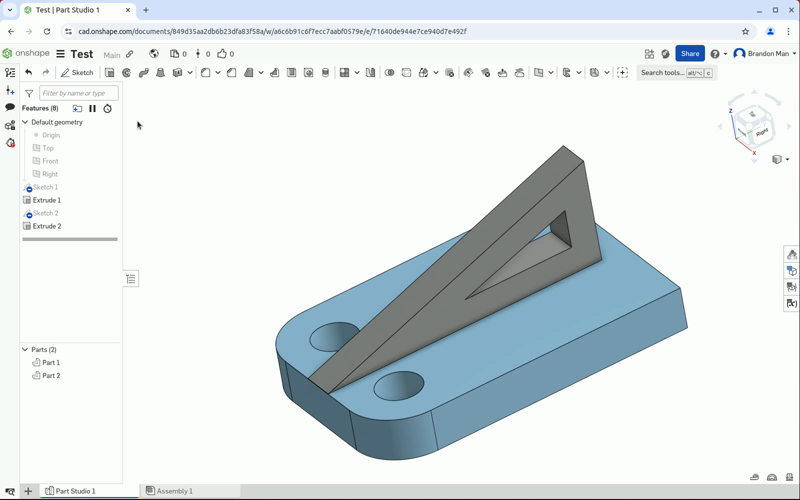
mouse_move(73, 189)
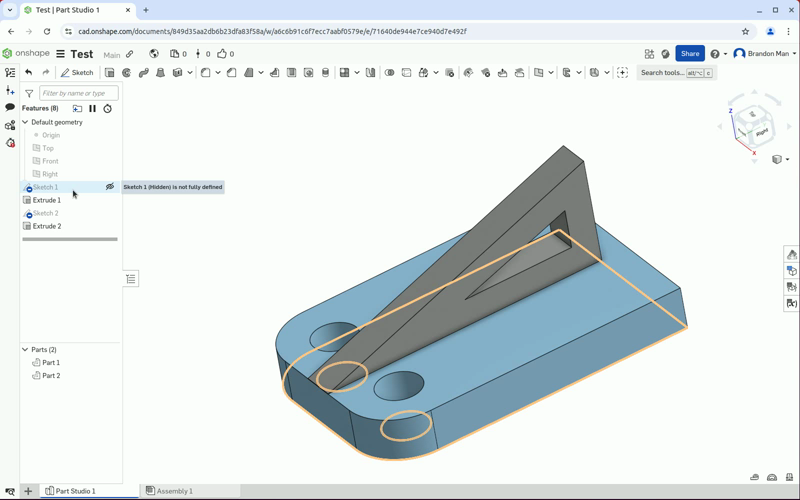
click(73, 189)